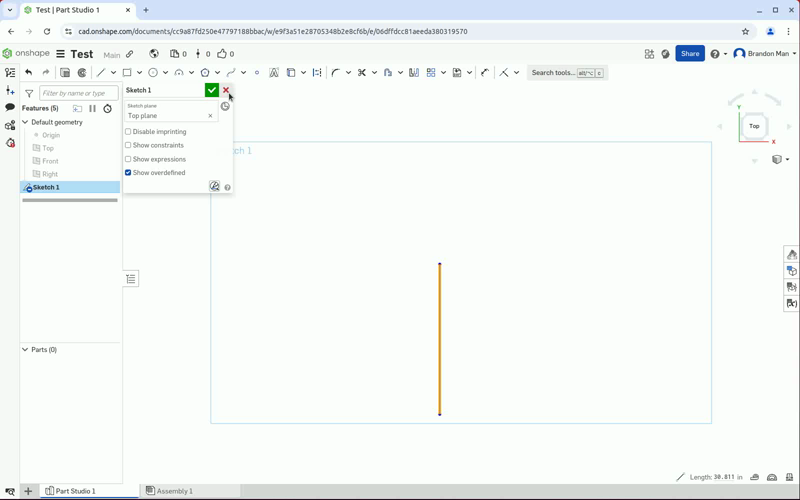
key(shift+h)
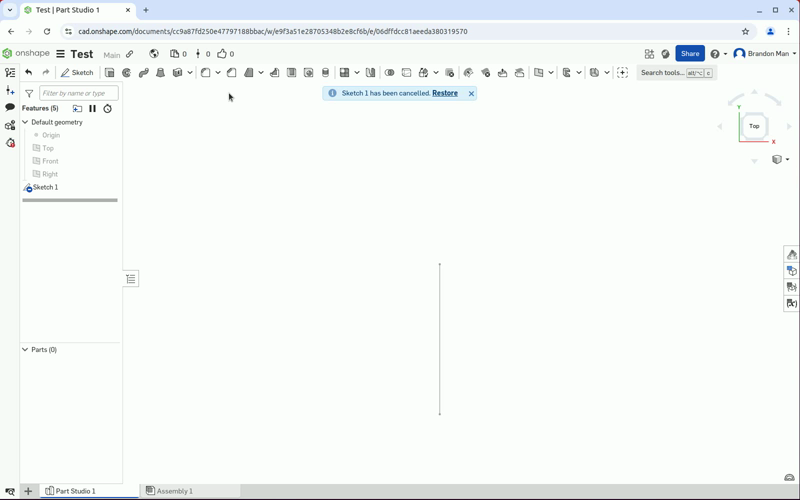
mouse_move(73, 352)
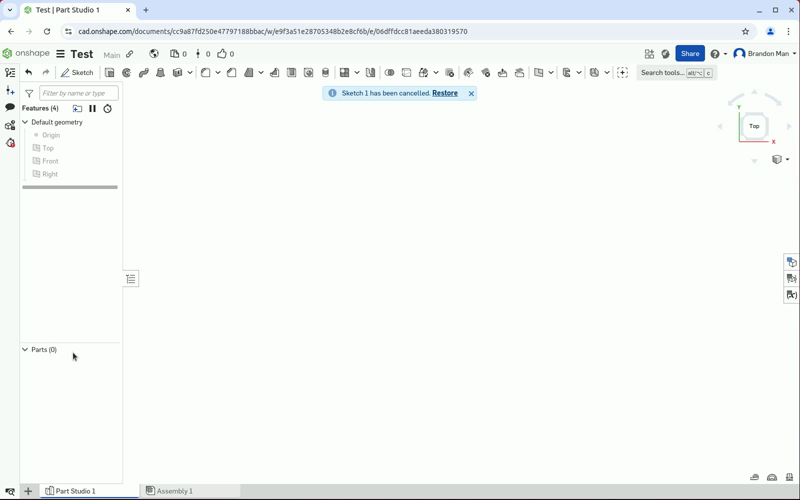
key(y)
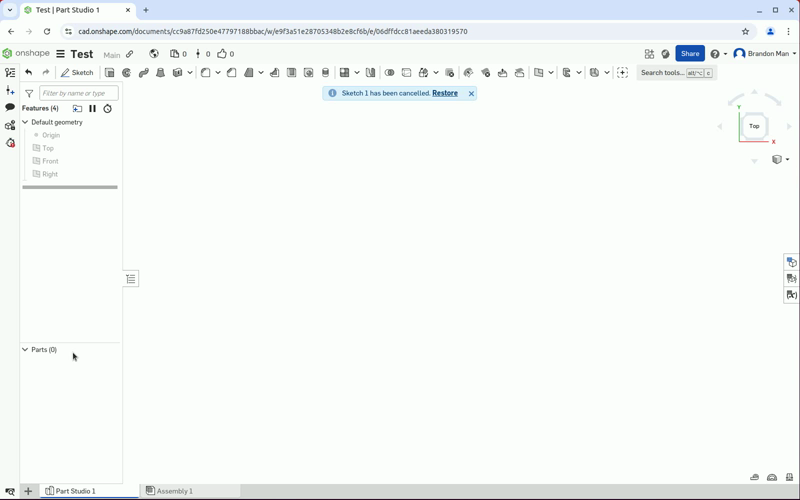
key(shift+p)
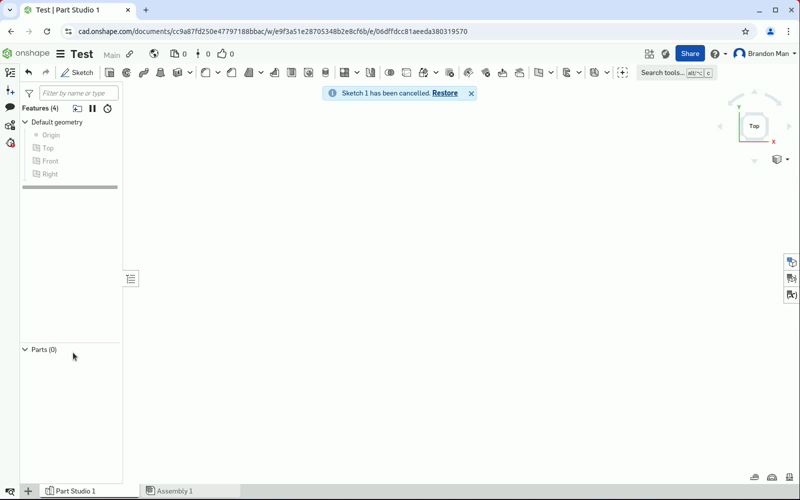
key(space)
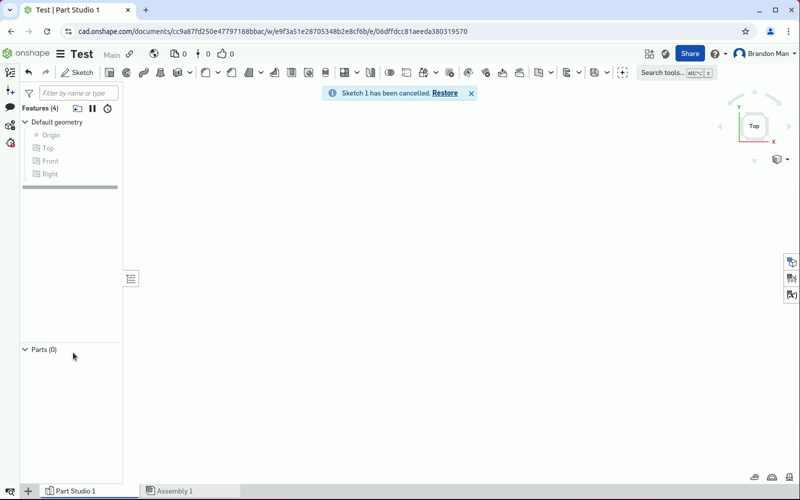
key_down(shift)
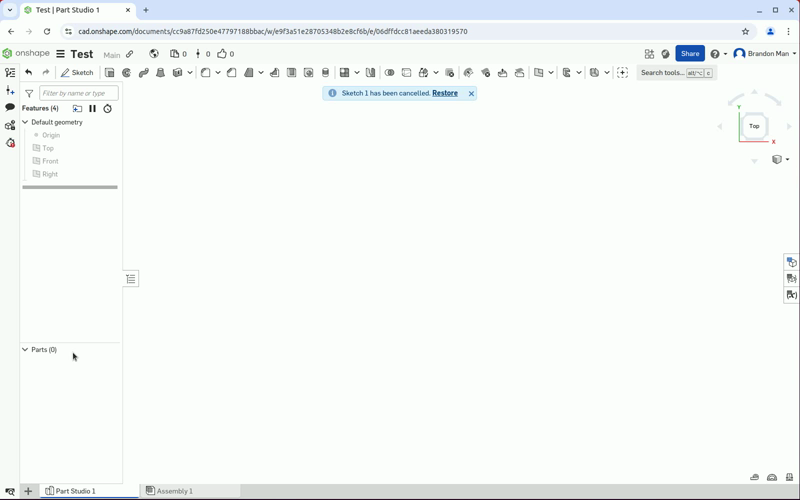
key(up)
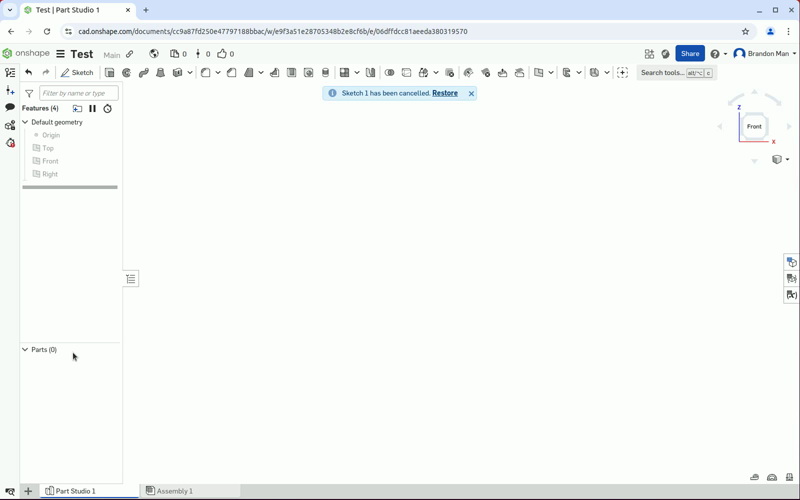
key_up(shift)
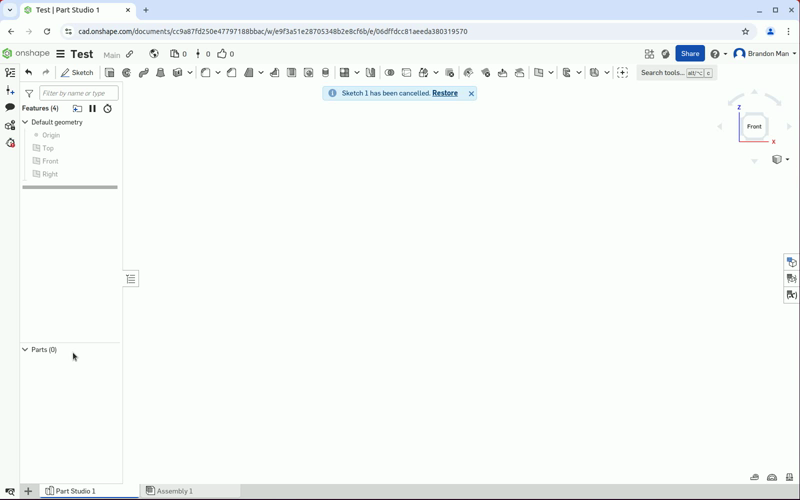
mouse_move(73, 352)
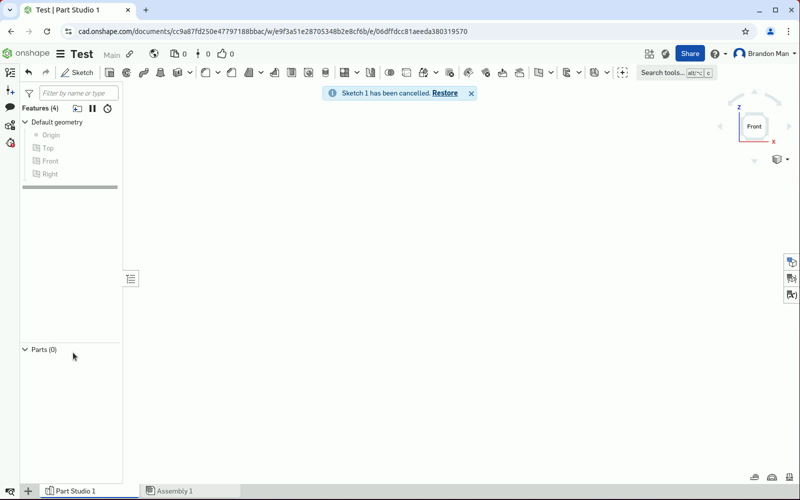
key(shift+y)
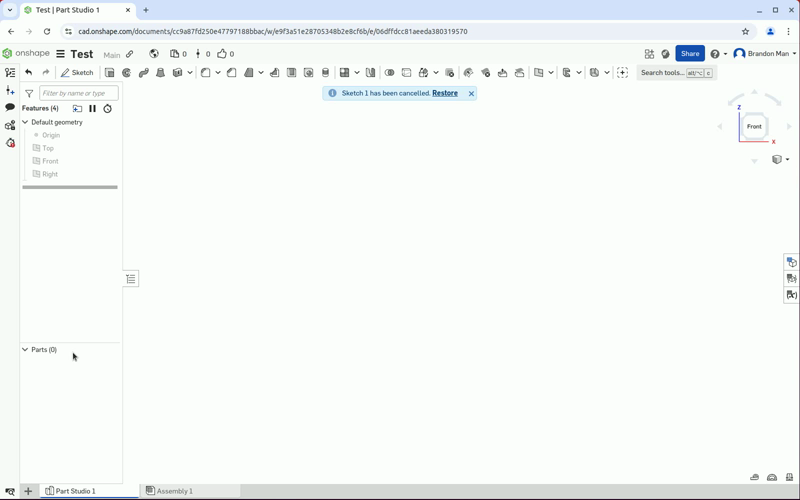
key(shift+s)
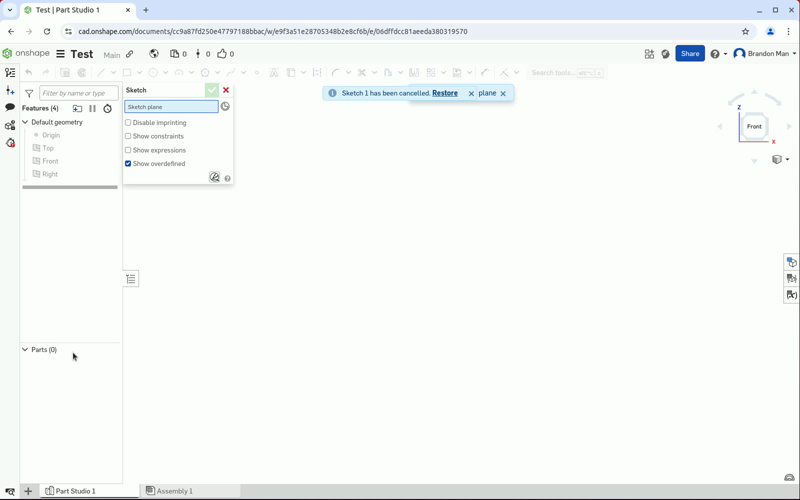
mouse_move(73, 163)
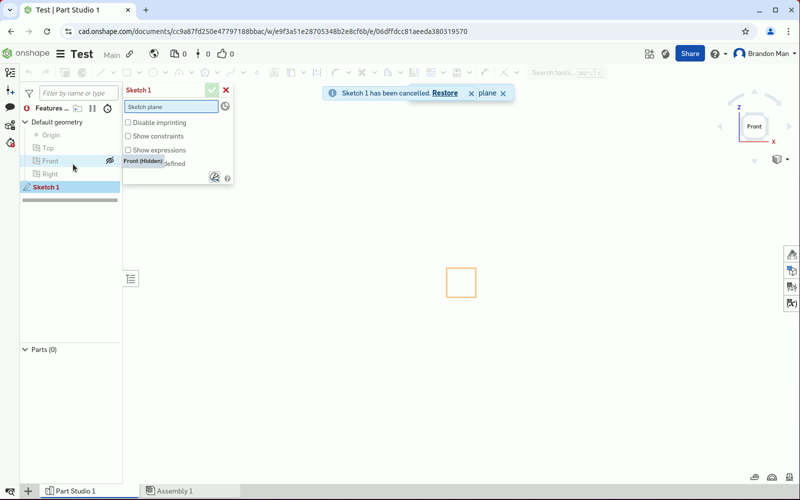
click(73, 163)
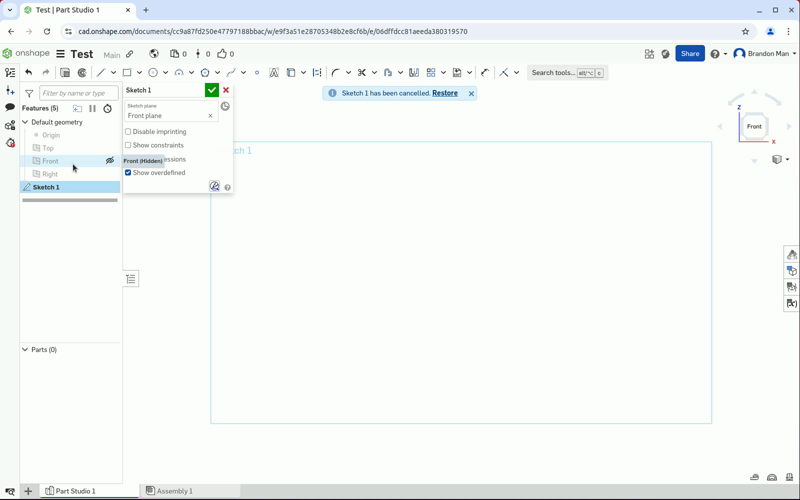
mouse_move(73, 352)
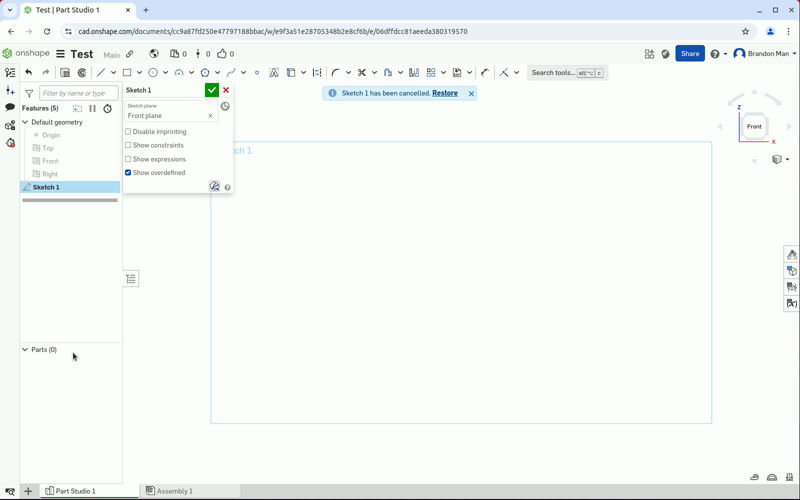
key(y)
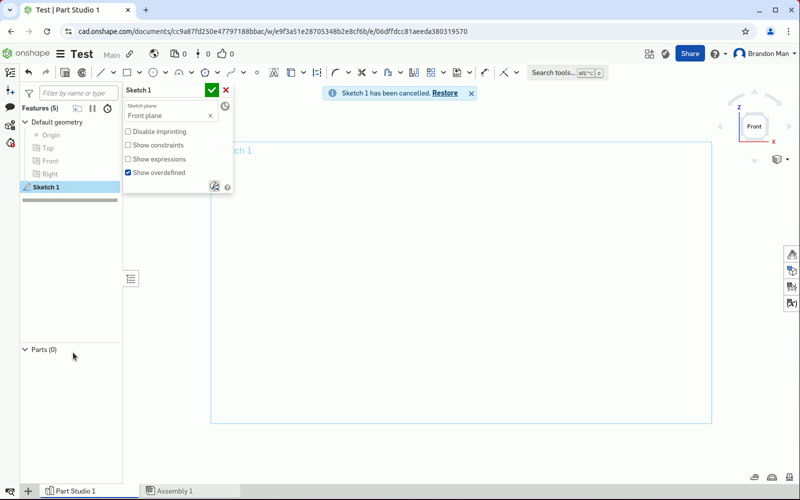
key(c)
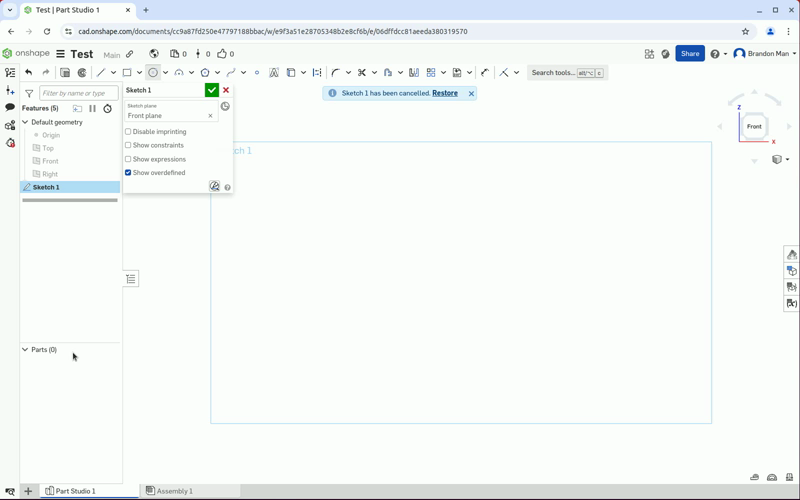
key_down(shift)
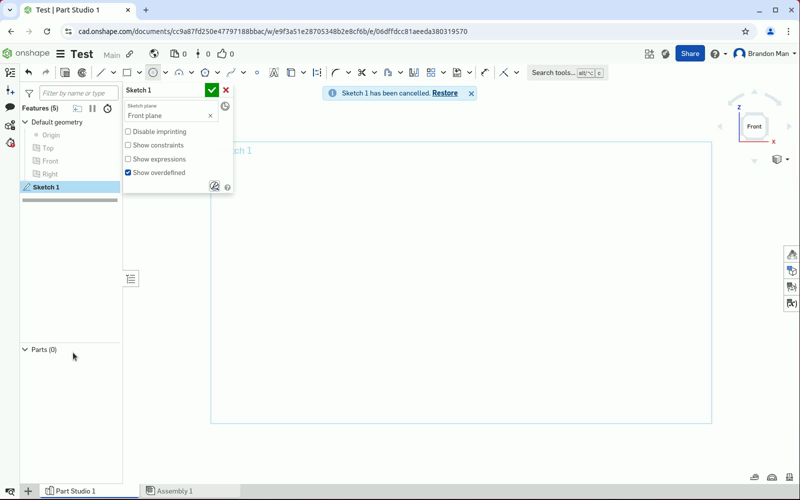
mouse_move(461, 282)
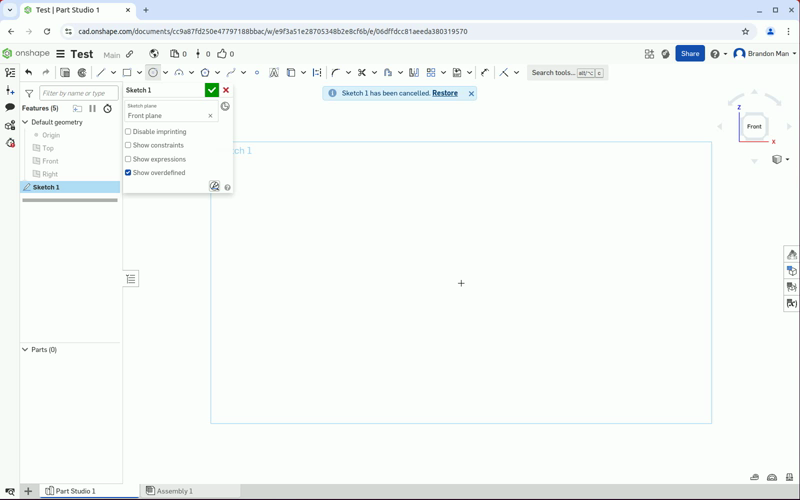
click(461, 282)
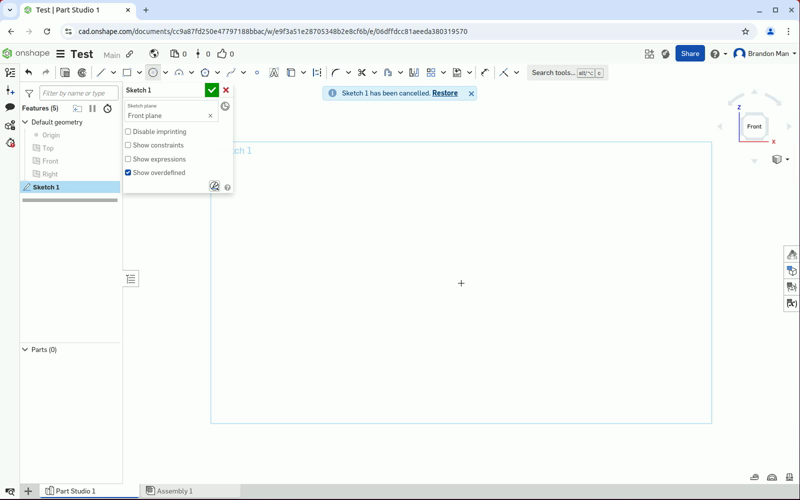
key_up(shift)
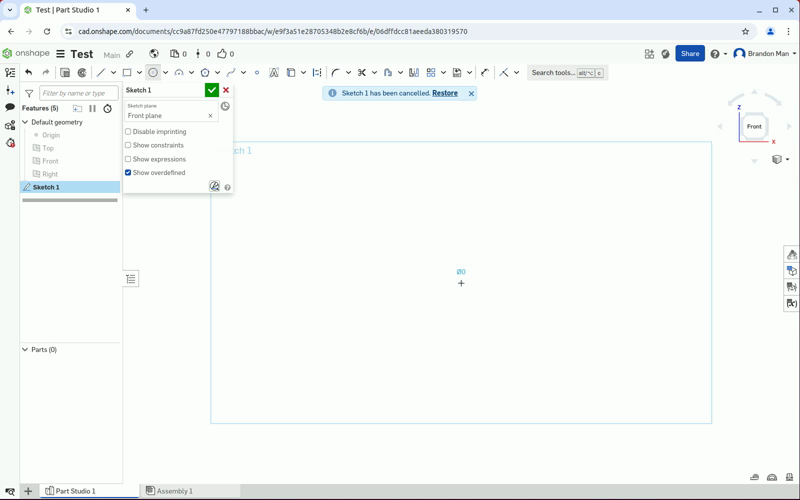
mouse_move(574, 282)
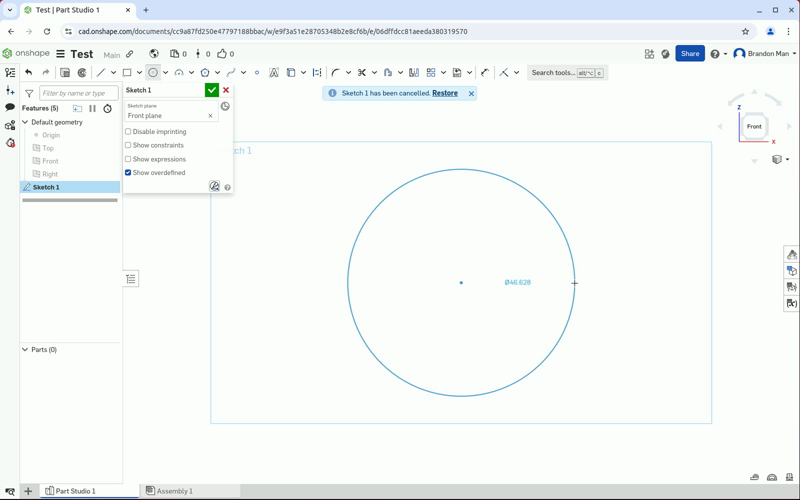
click(574, 282)
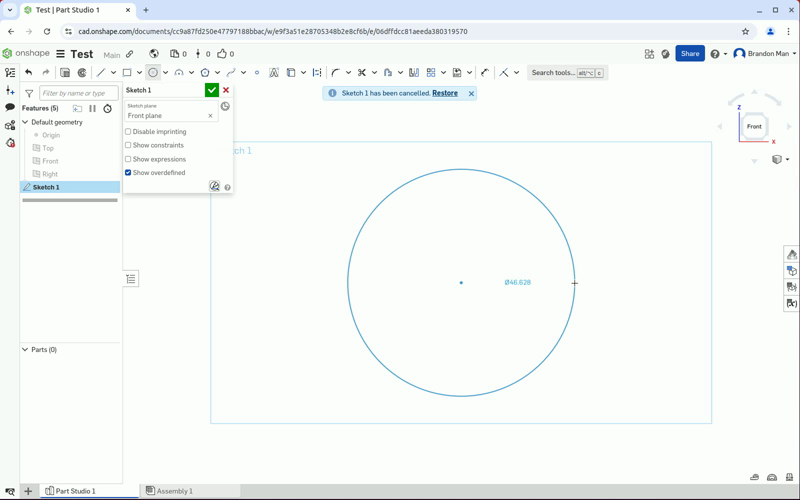
key(esc)
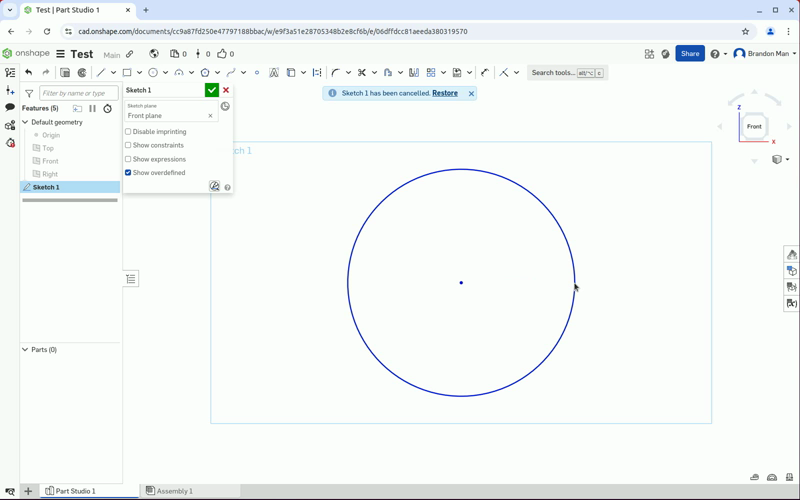
mouse_move(537, 247)
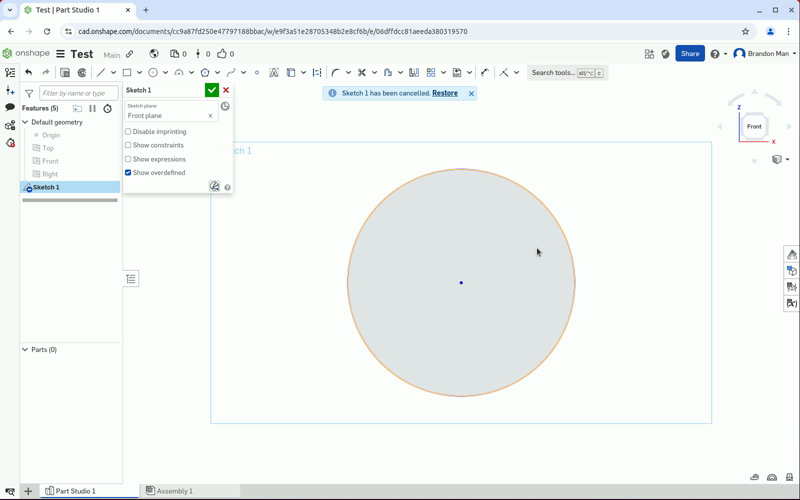
click(537, 247)
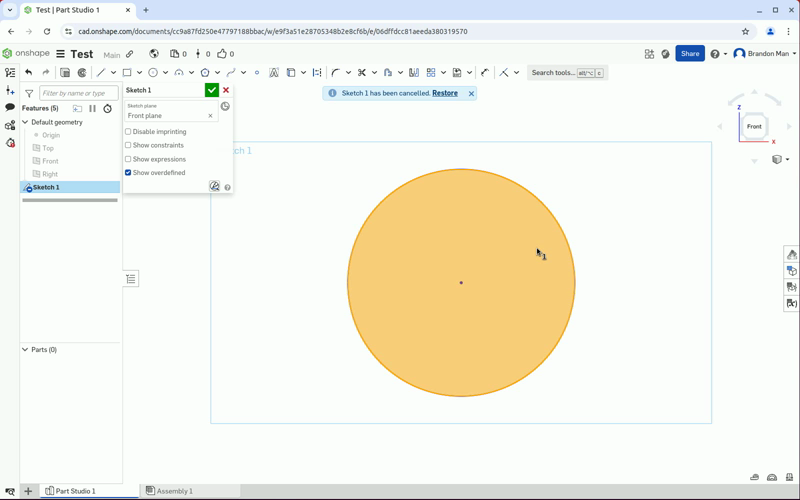
mouse_move(73, 352)
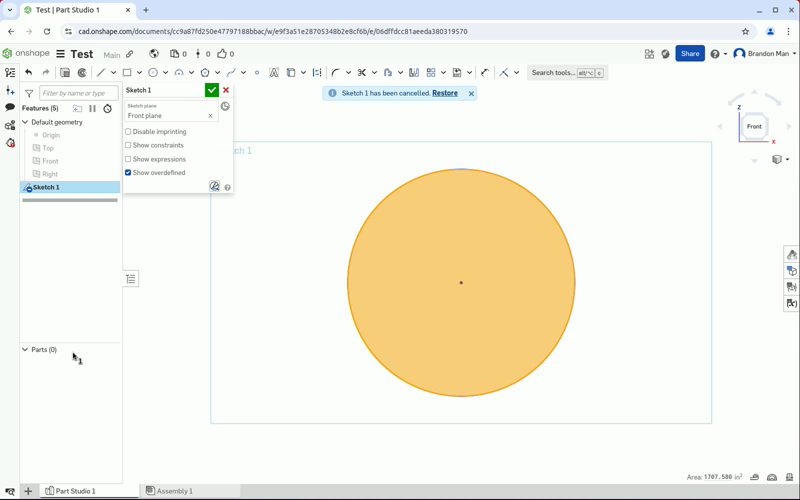
key(shift+y)
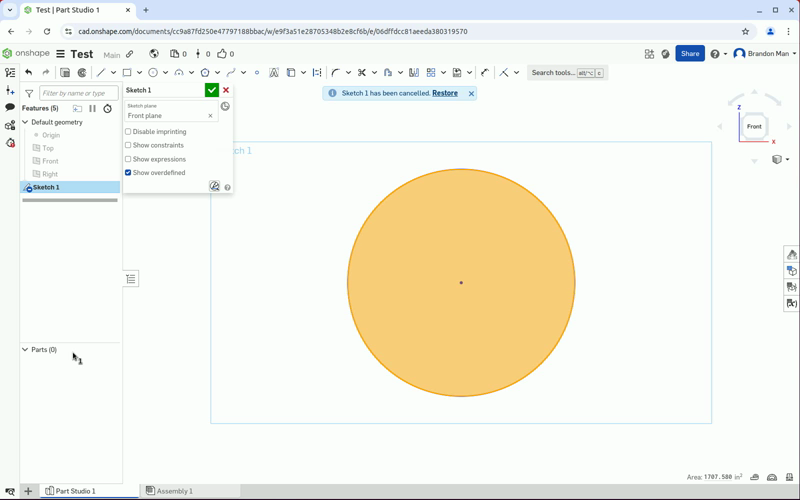
key(shift+e)
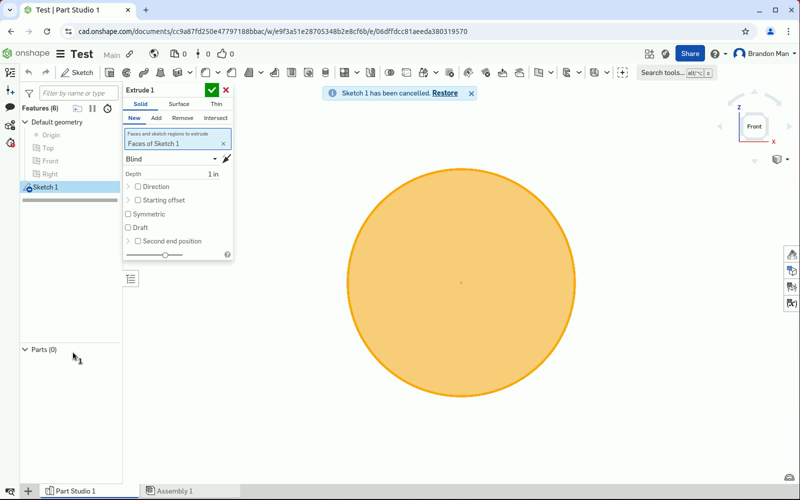
mouse_move(143, 106)
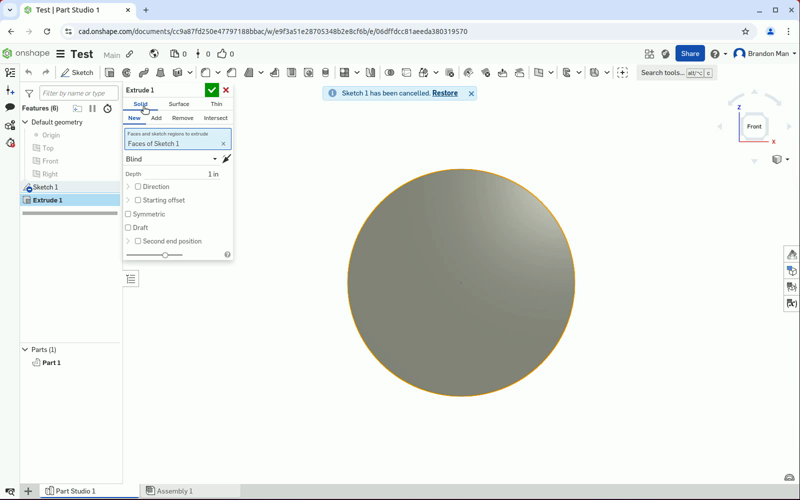
click(143, 106)
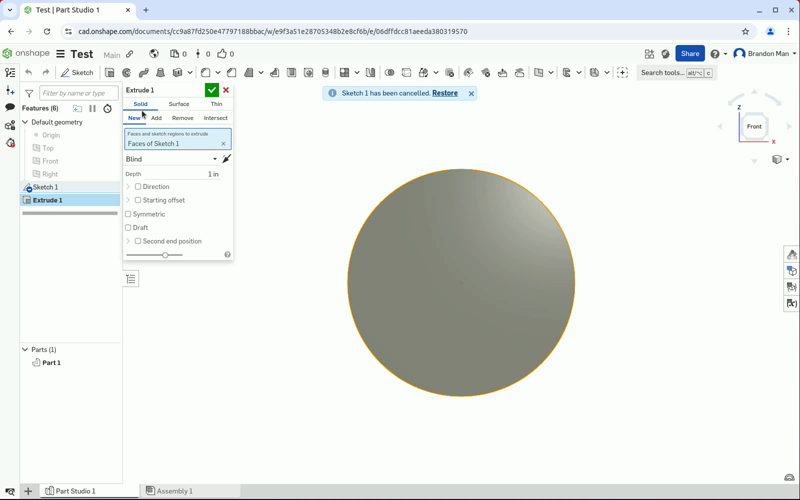
mouse_move(137, 120)
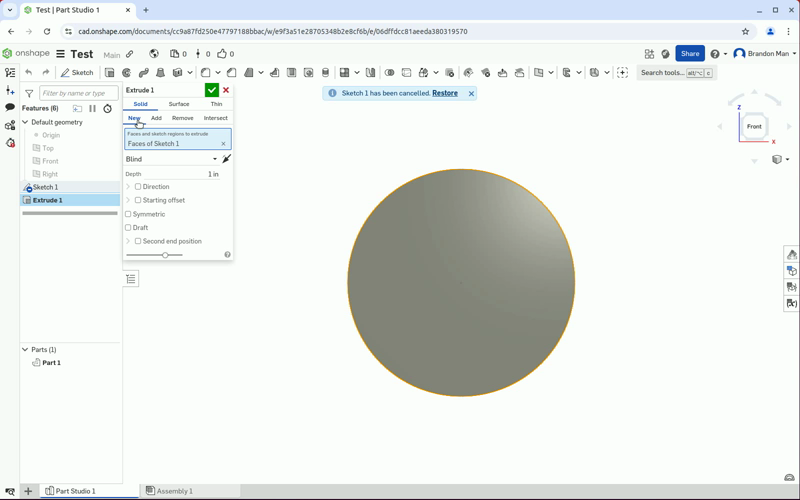
click(137, 120)
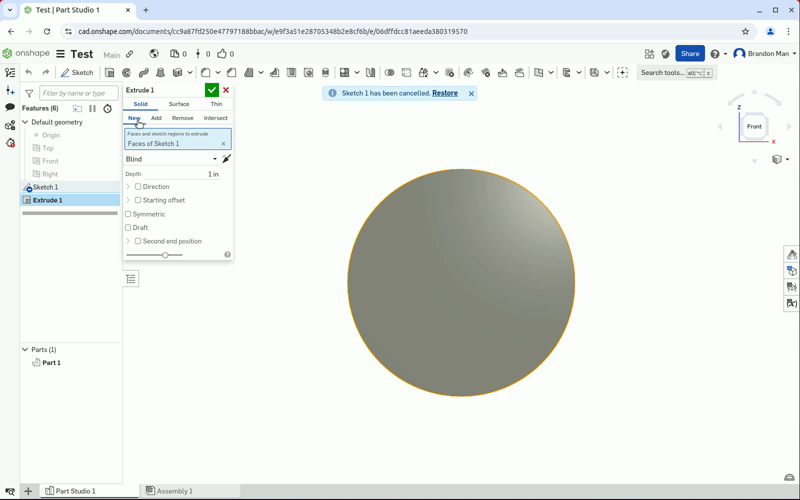
key(tab, 4)
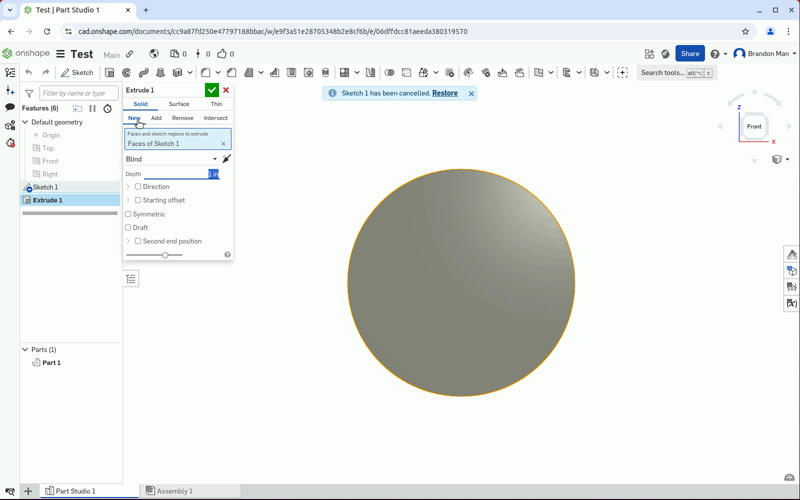
text(1.444)
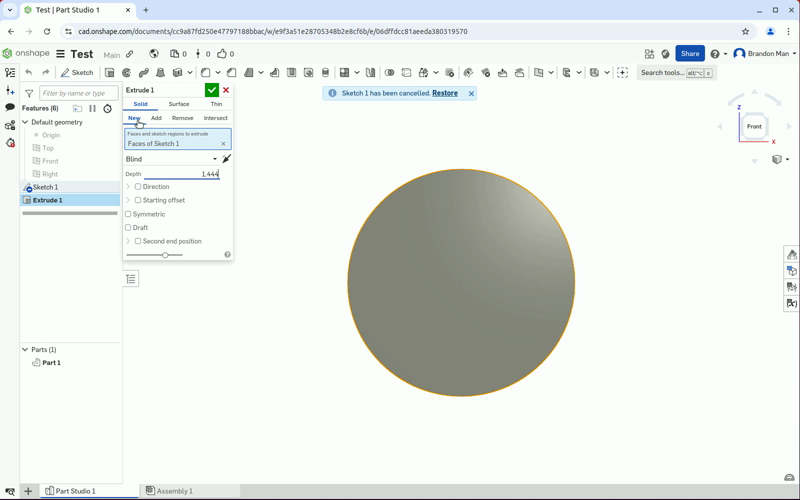
key(enter)
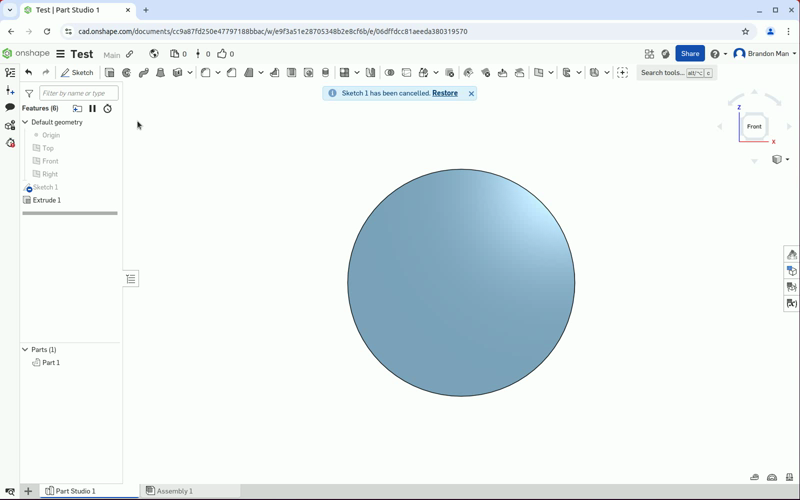
key(shift+h)
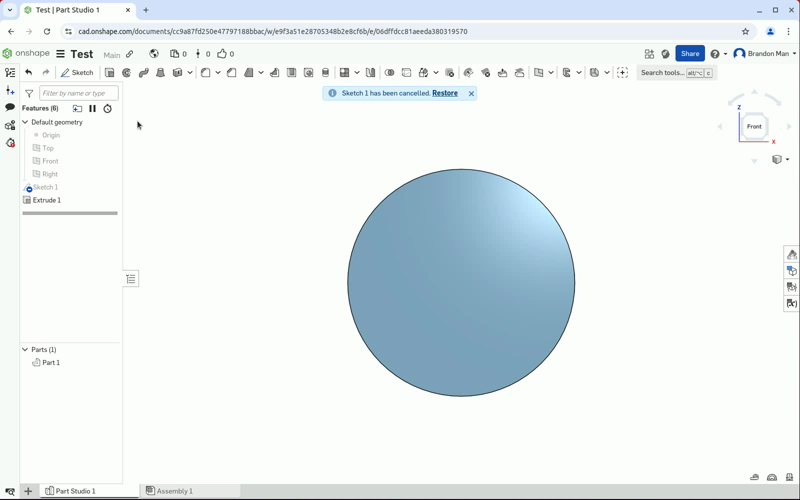
key(shift+h)
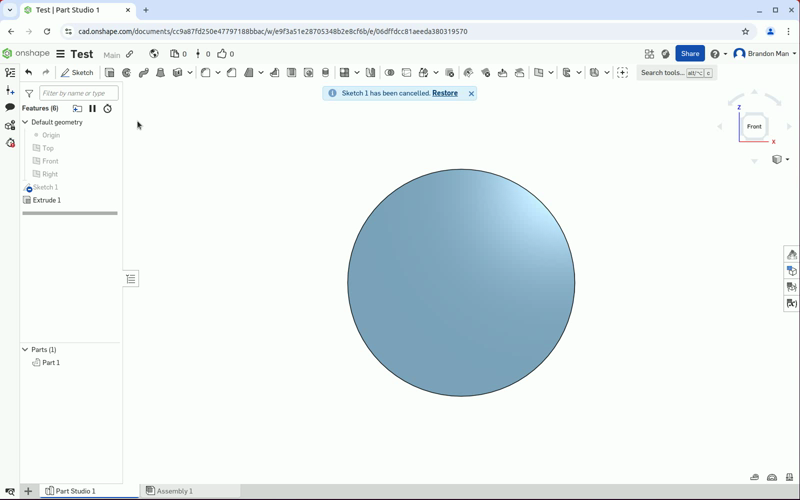
mouse_move(73, 189)
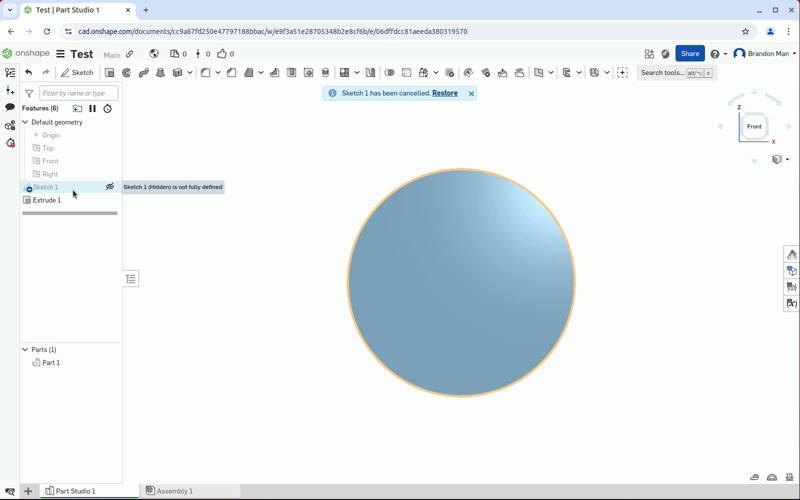
click(73, 189)
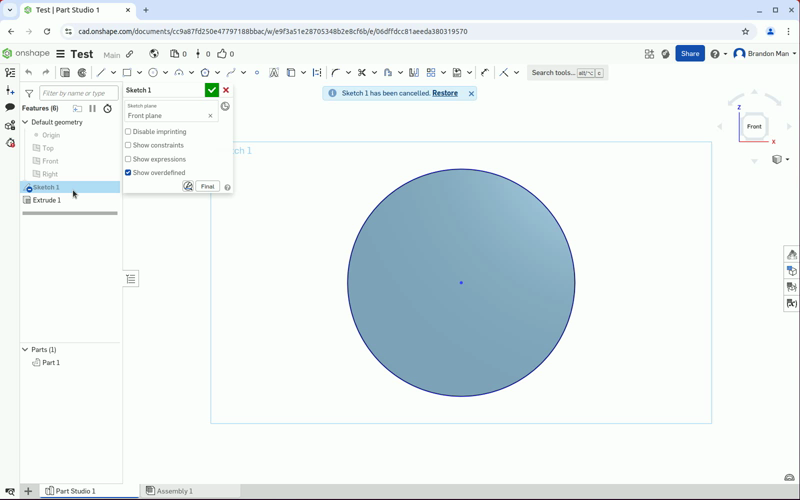
mouse_move(229, 92)
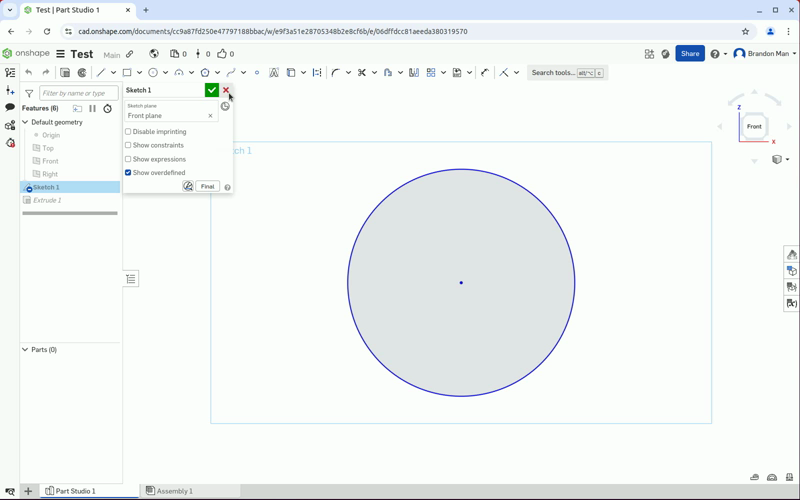
click(229, 92)
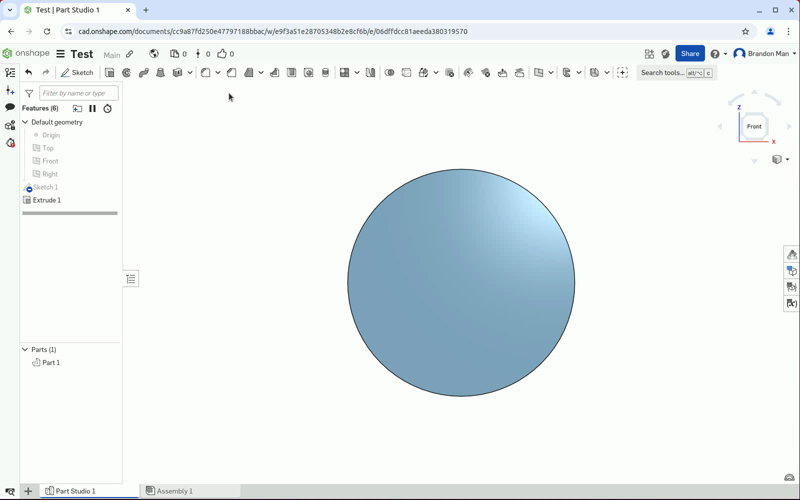
mouse_move(541, 75)
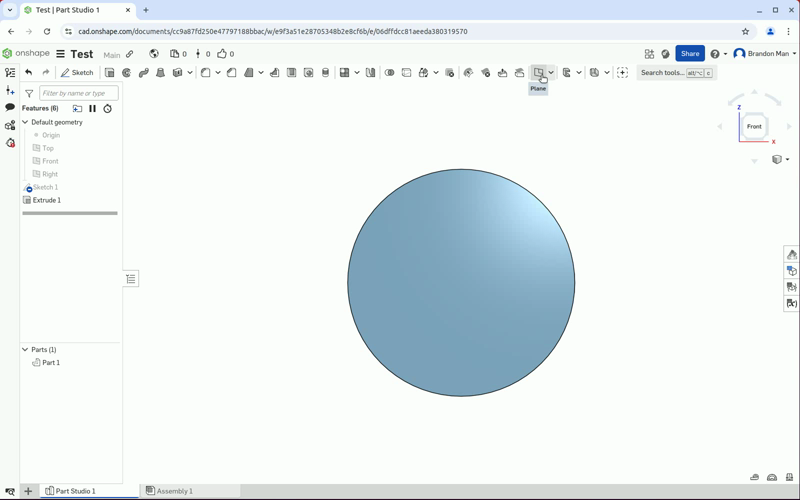
click(541, 75)
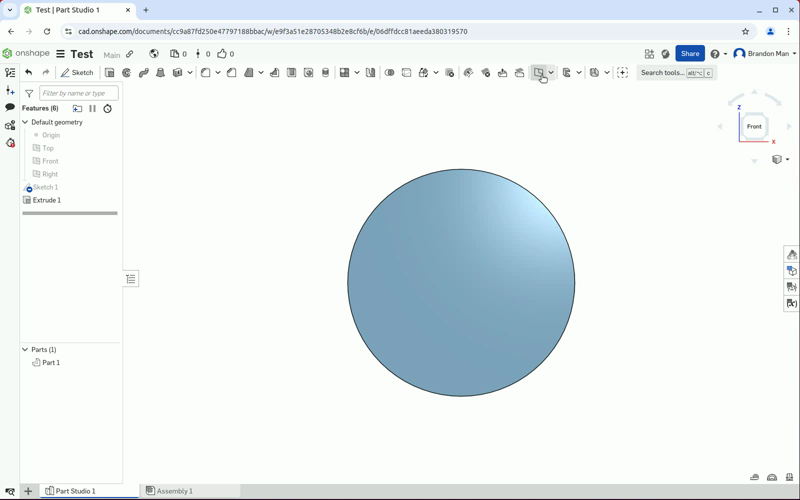
mouse_move(73, 163)
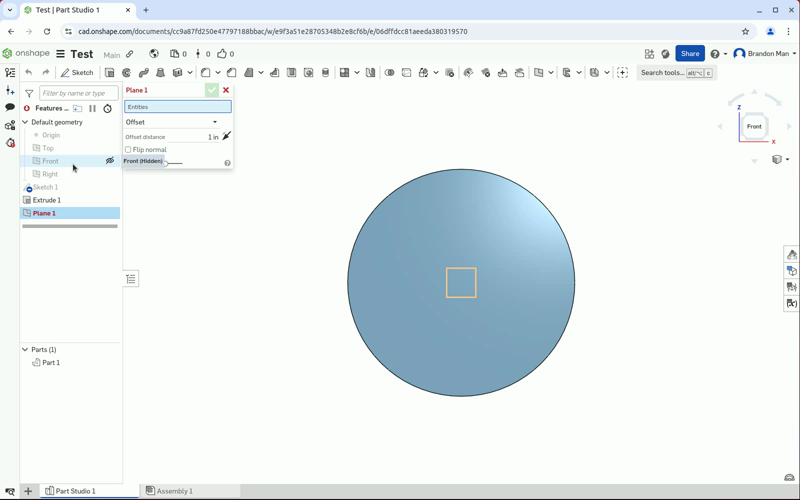
click(73, 163)
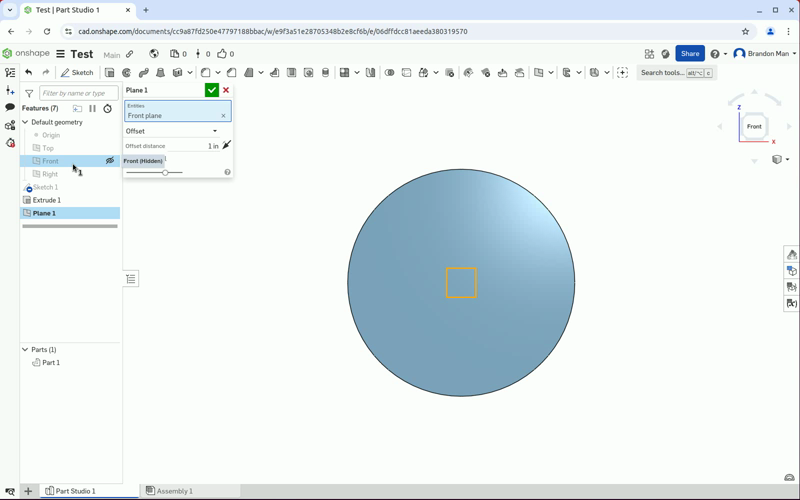
key(tab, 2)
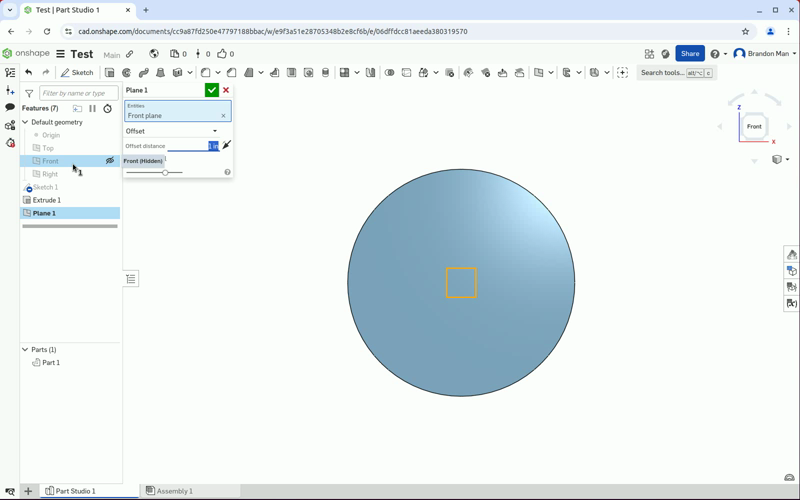
text(1.448)
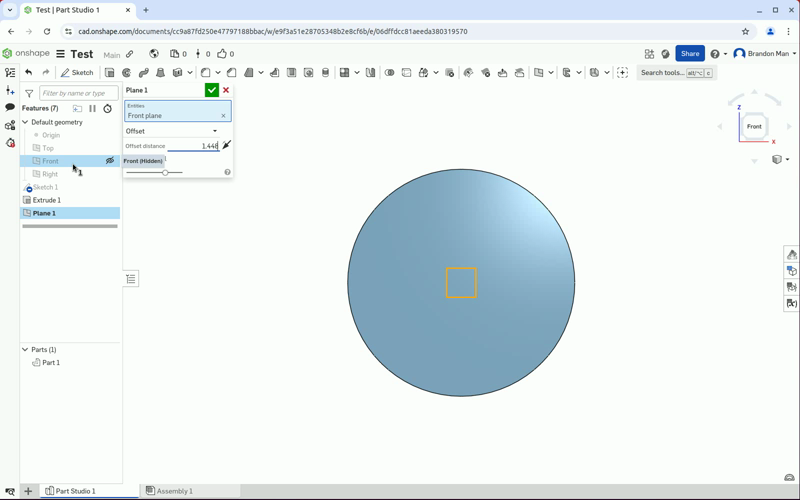
key(enter, 2)
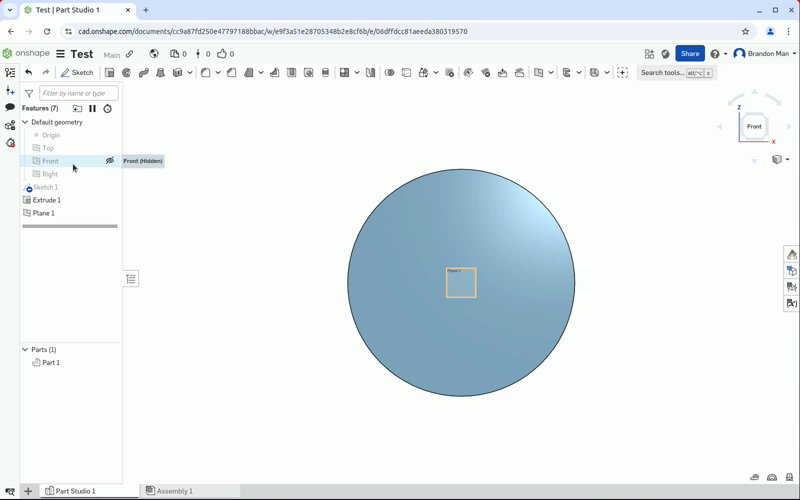
key(shift+s)
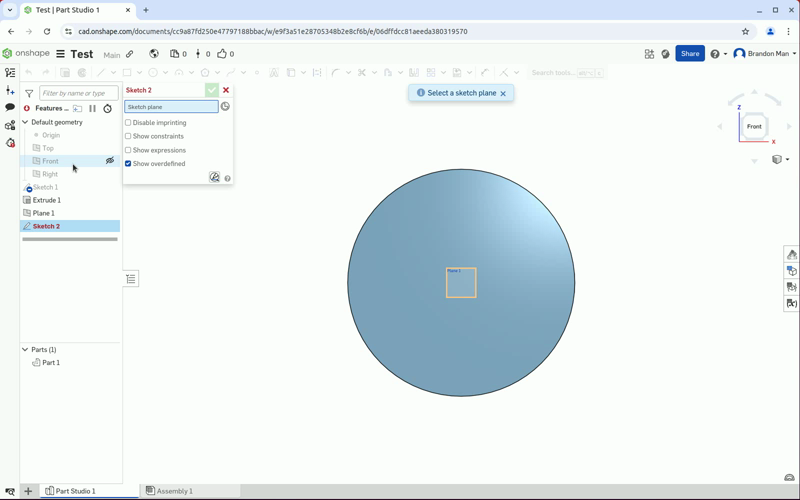
mouse_move(73, 215)
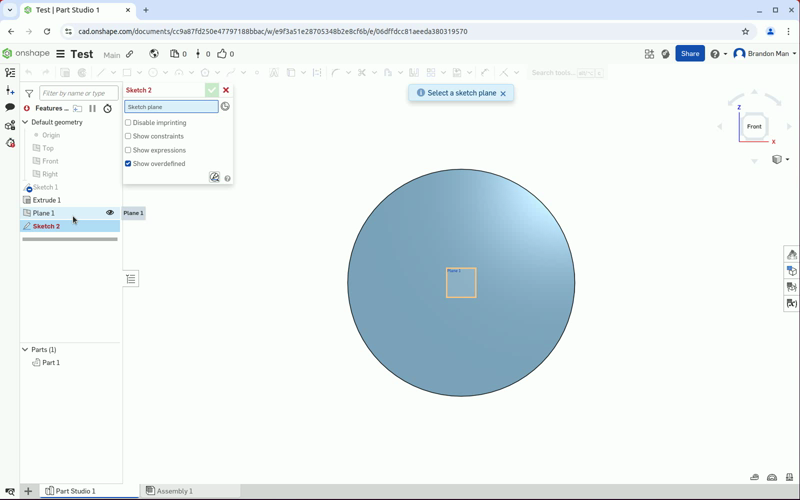
click(73, 215)
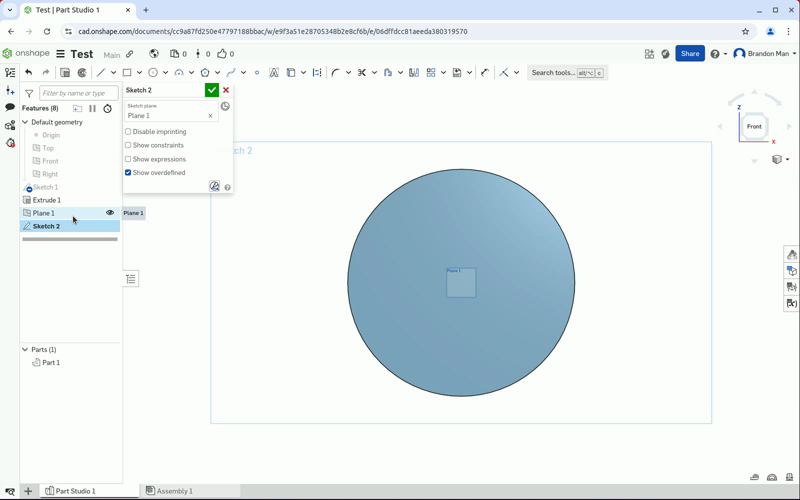
mouse_move(73, 352)
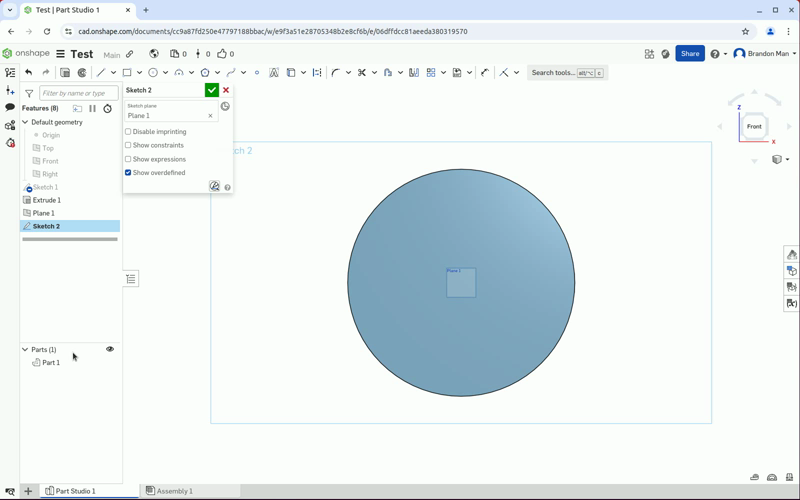
key(y)
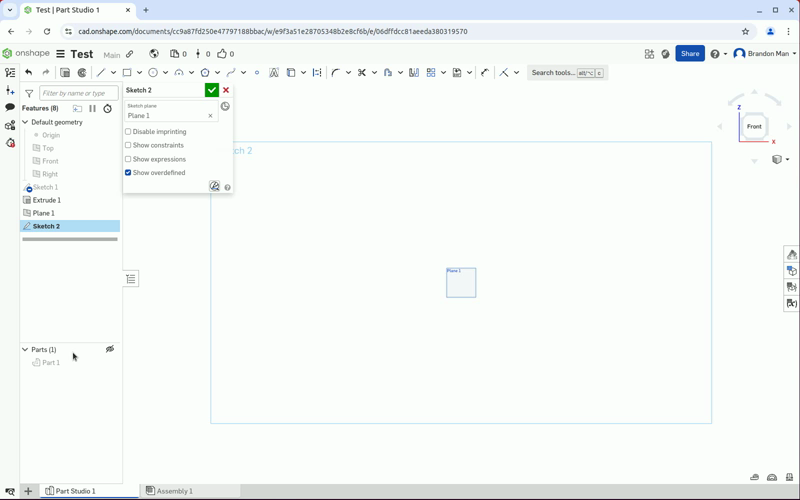
key(c)
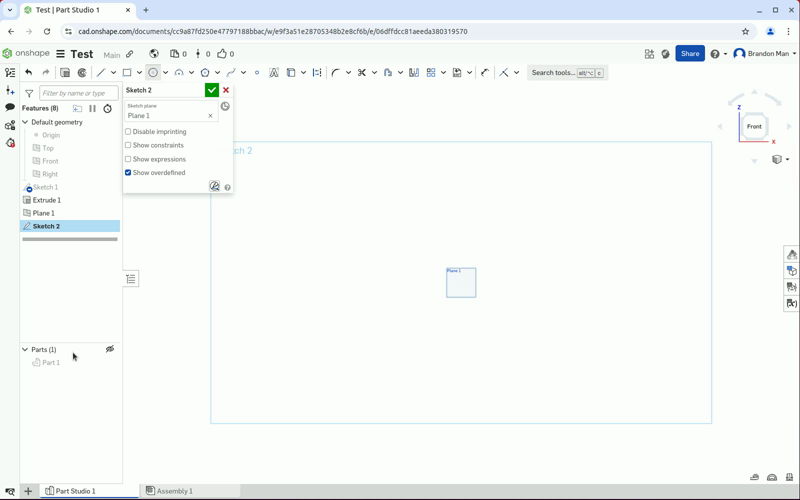
key_down(shift)
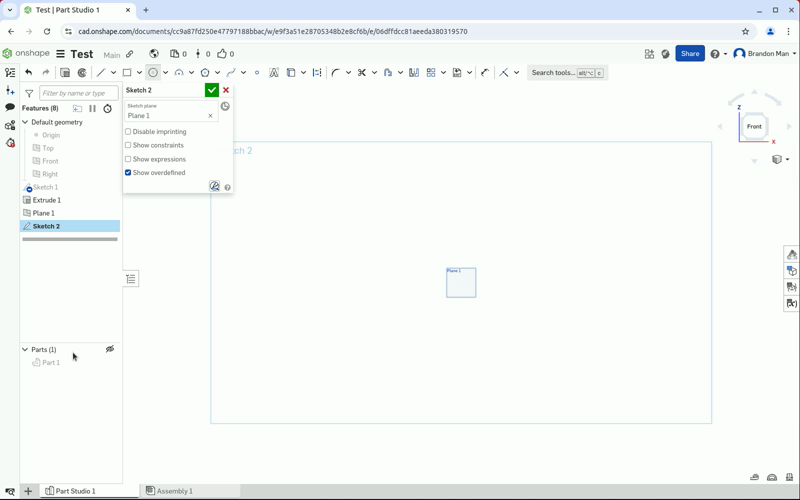
mouse_move(461, 282)
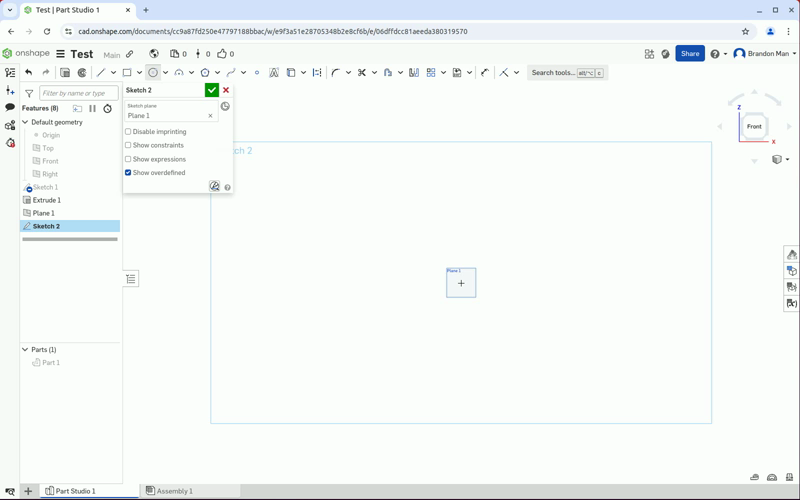
click(461, 282)
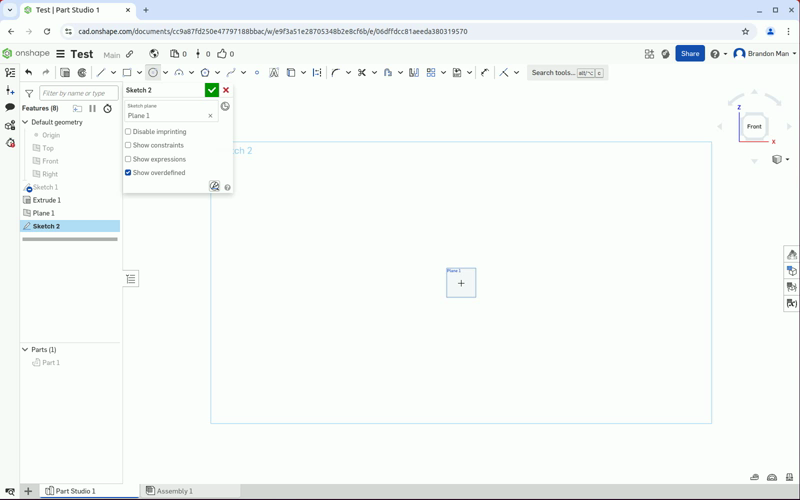
key_up(shift)
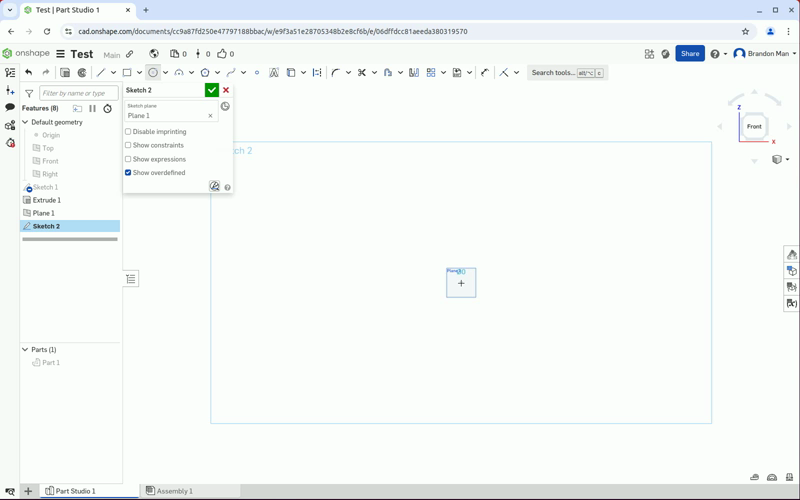
mouse_move(467, 282)
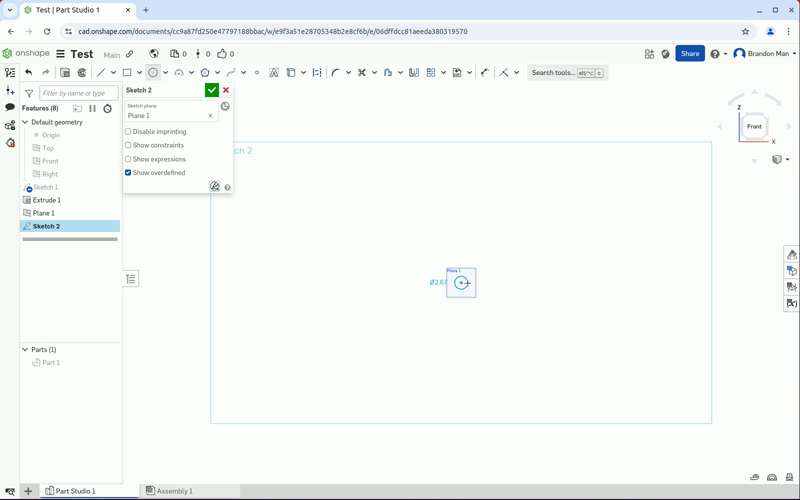
click(467, 282)
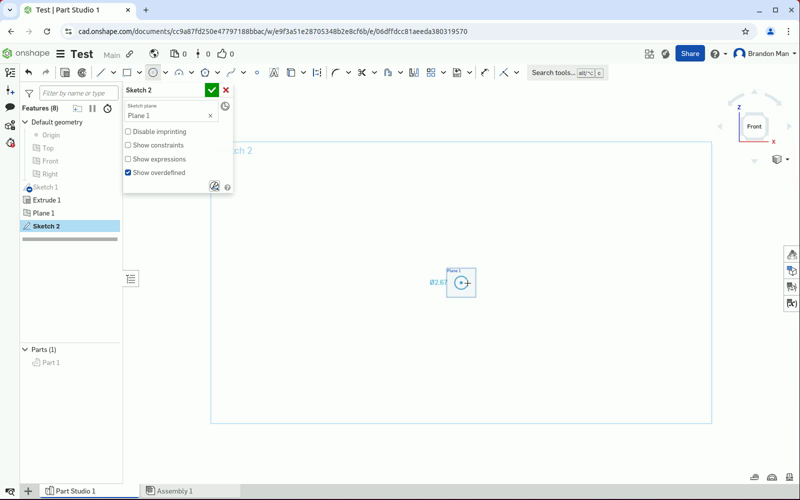
key(esc)
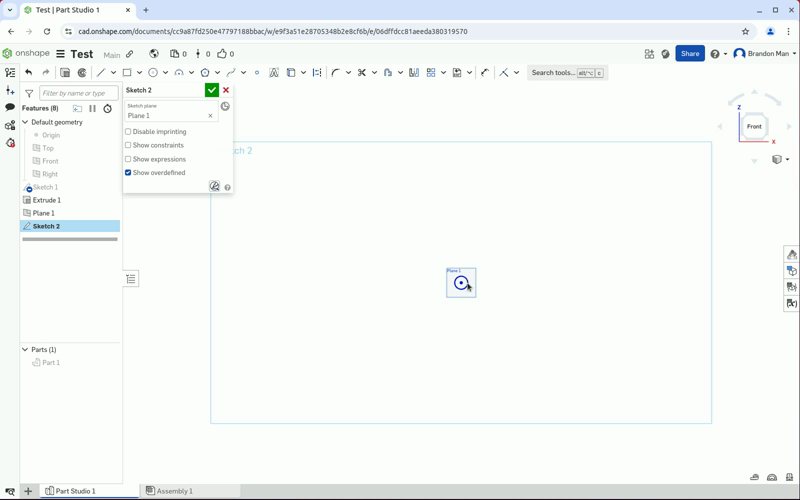
mouse_move(458, 277)
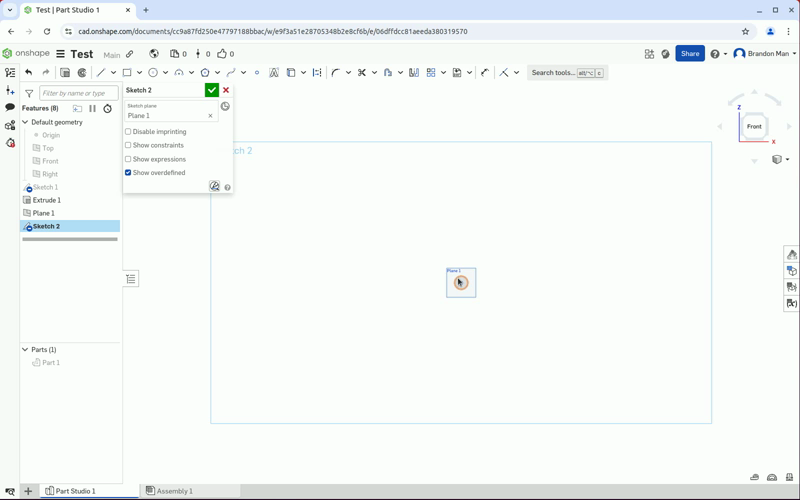
scroll(6)
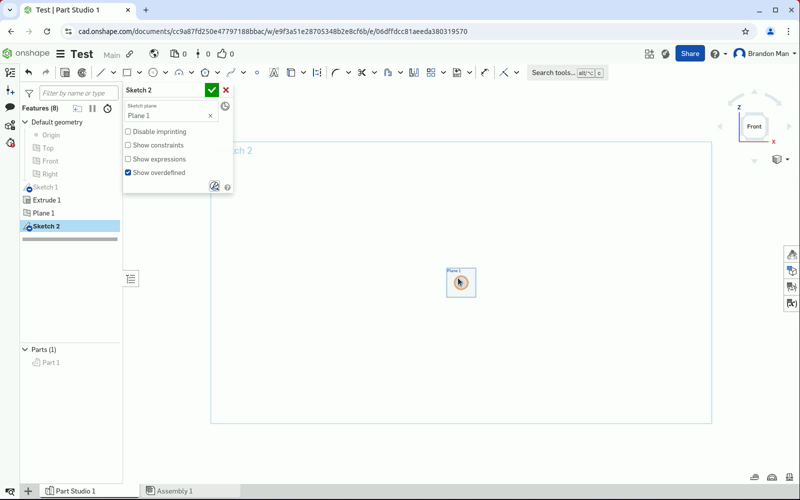
scroll(6)
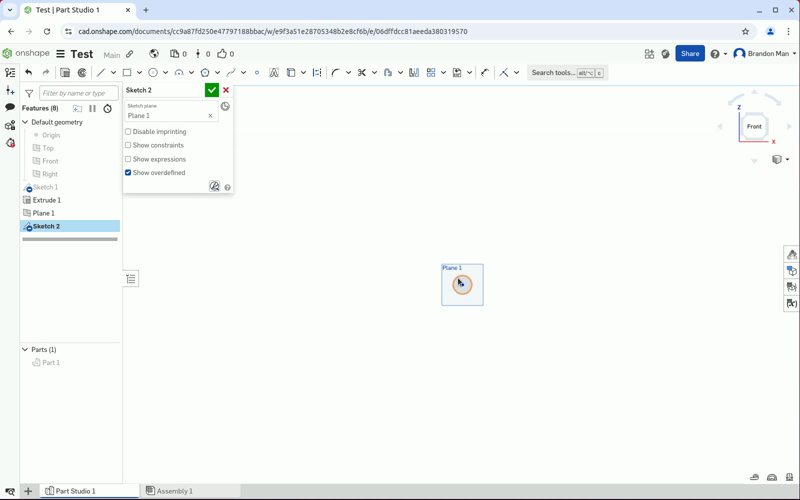
scroll(6)
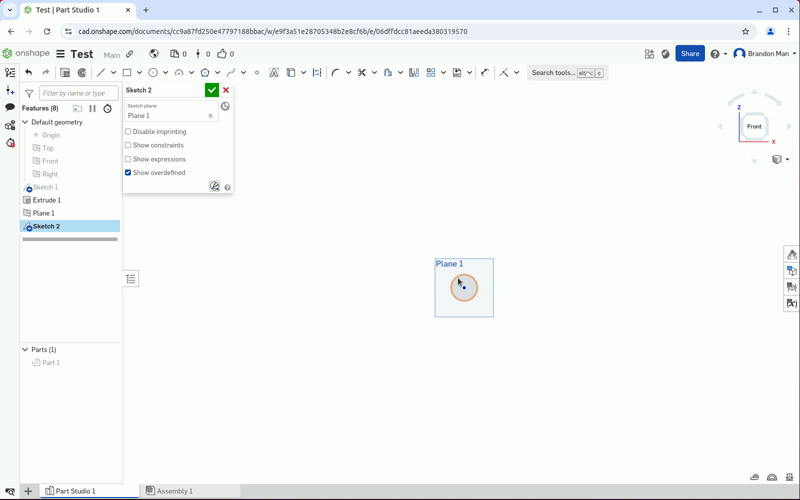
scroll(6)
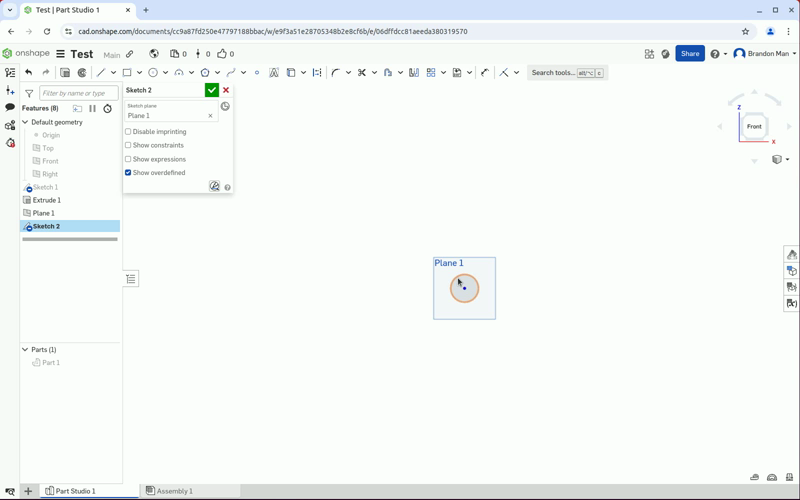
scroll(6)
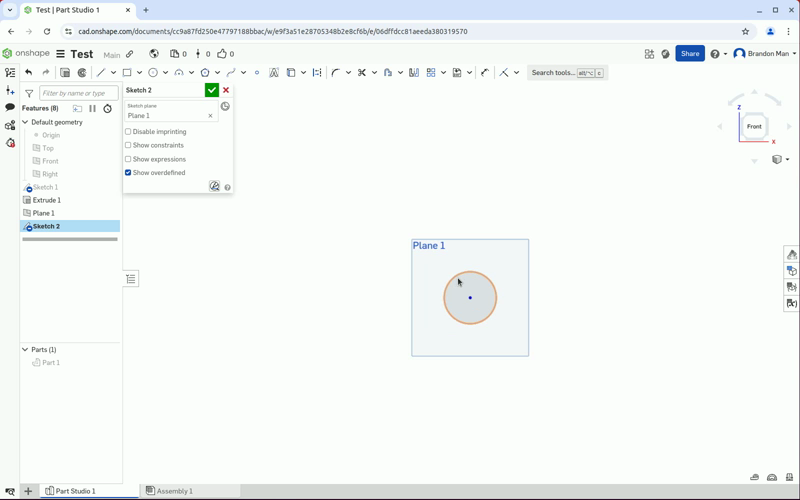
scroll(6)
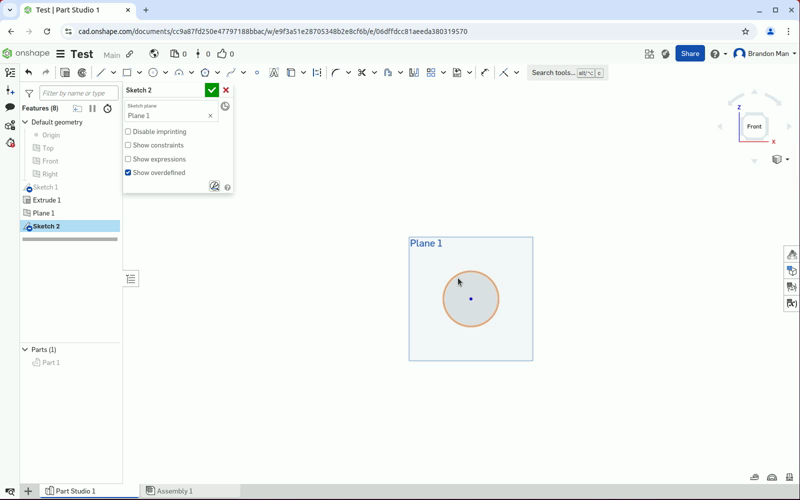
scroll(6)
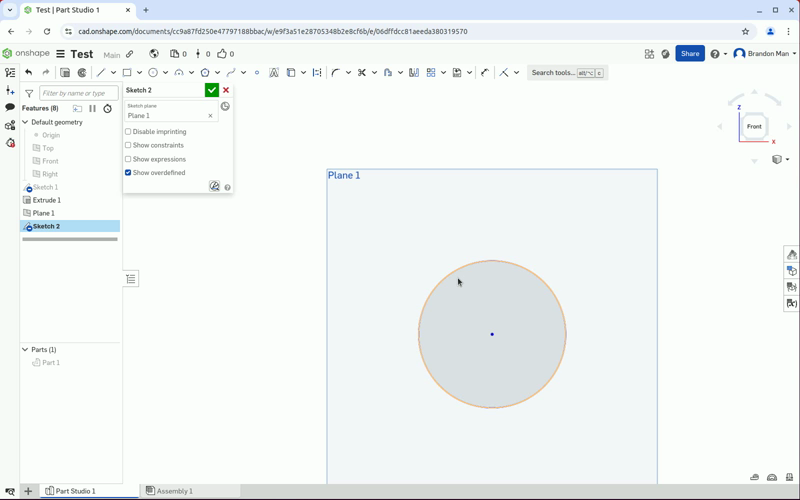
click(458, 277)
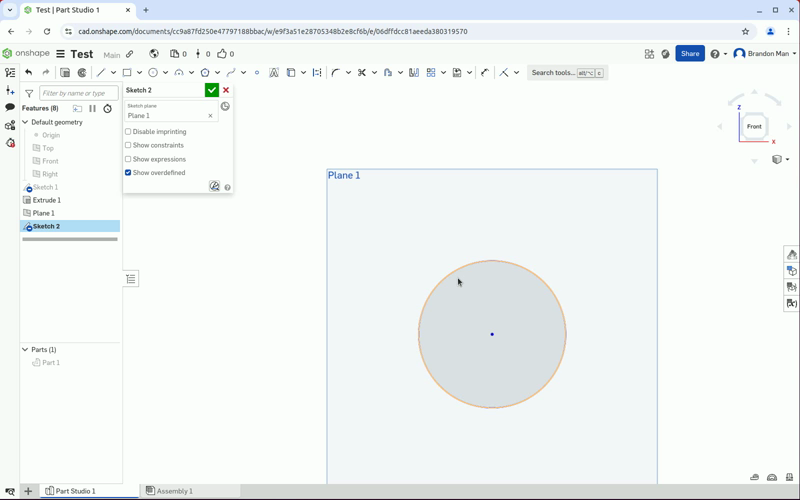
scroll(-6)
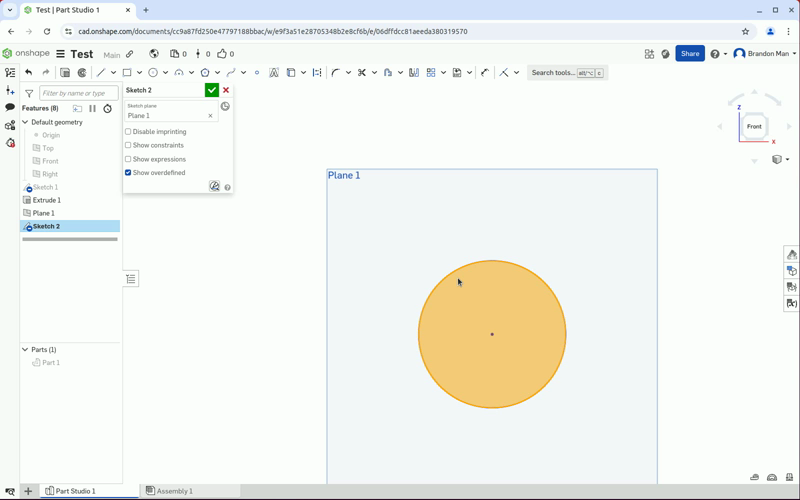
scroll(-6)
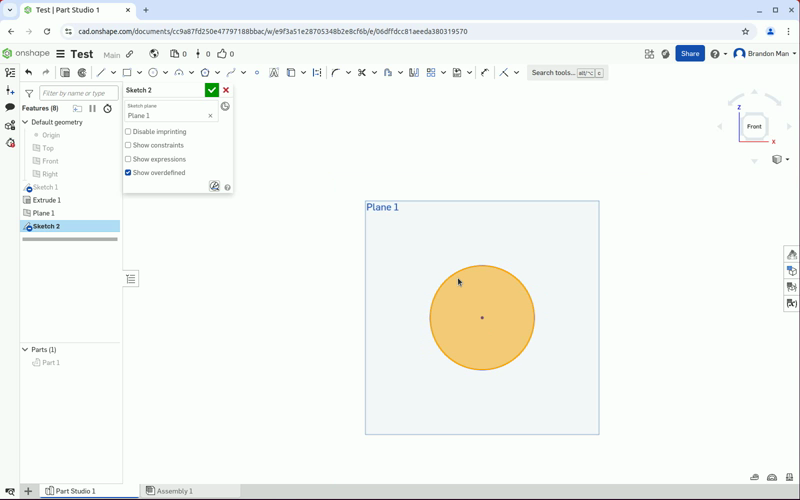
scroll(-6)
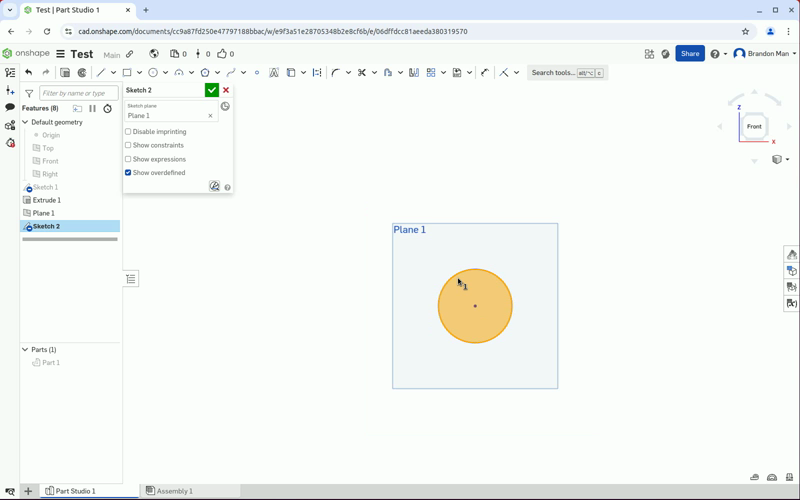
scroll(-6)
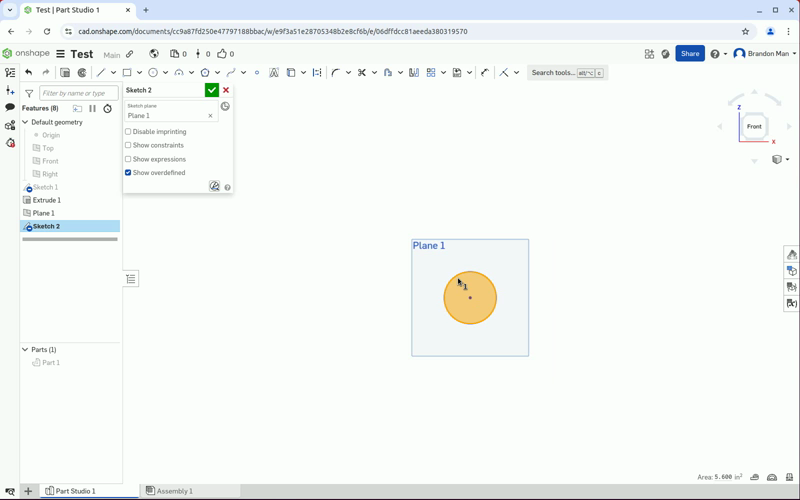
scroll(-6)
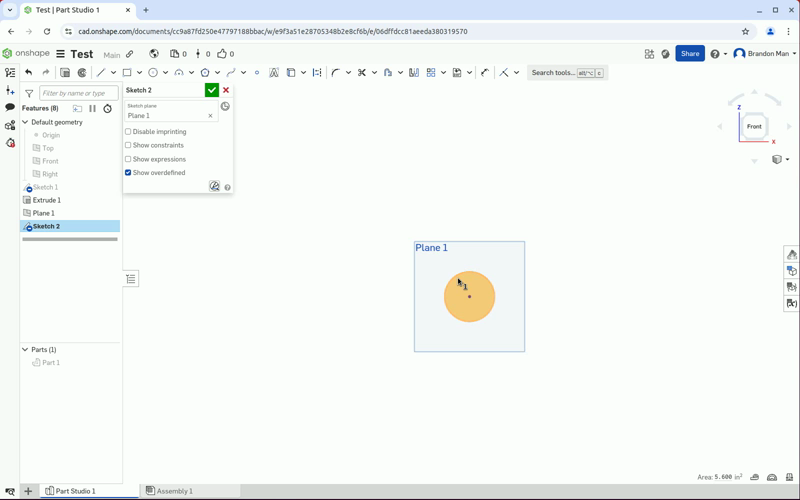
scroll(-6)
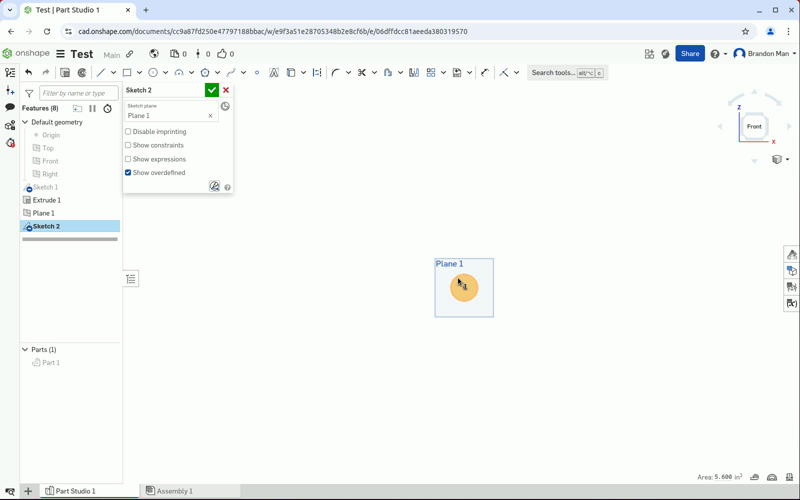
scroll(-6)
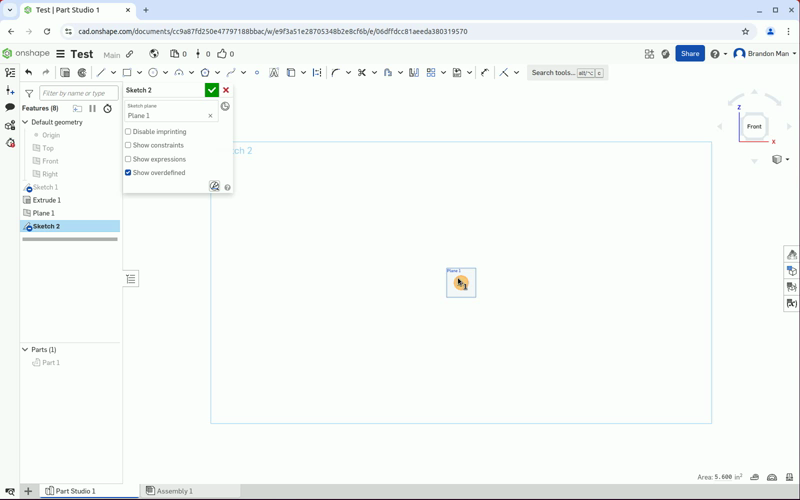
mouse_move(73, 352)
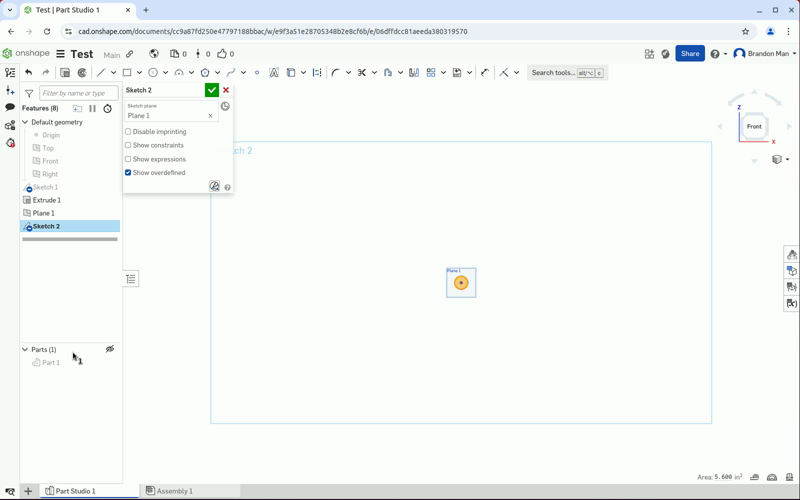
key(shift+y)
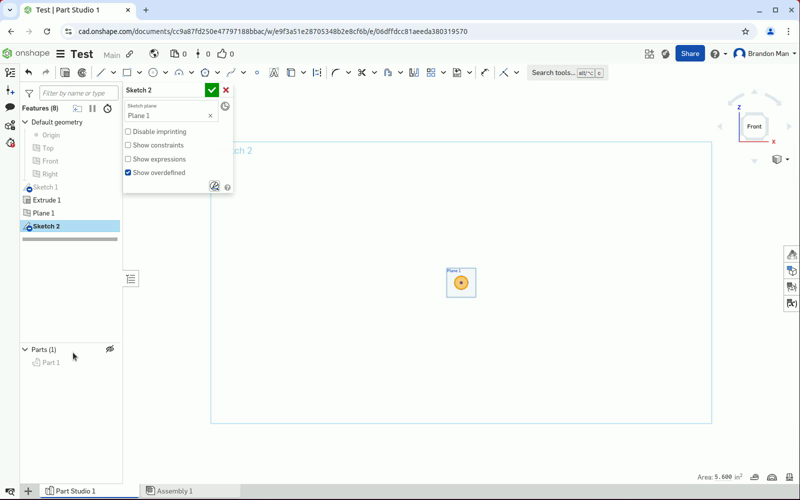
key(shift+e)
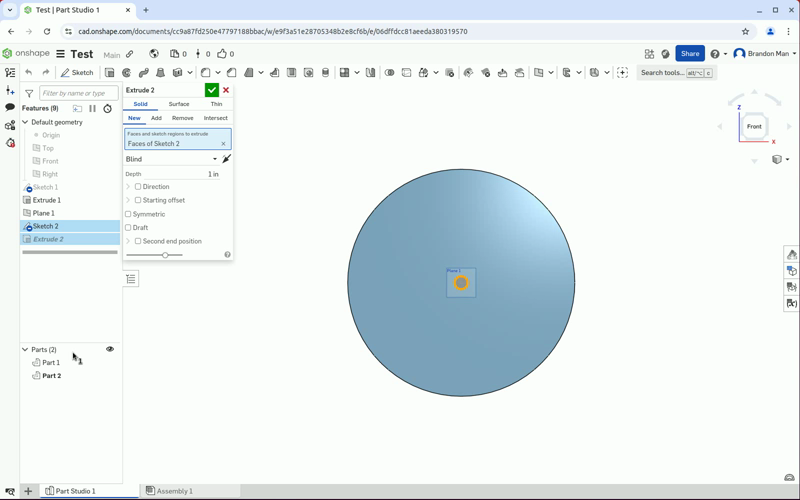
mouse_move(143, 106)
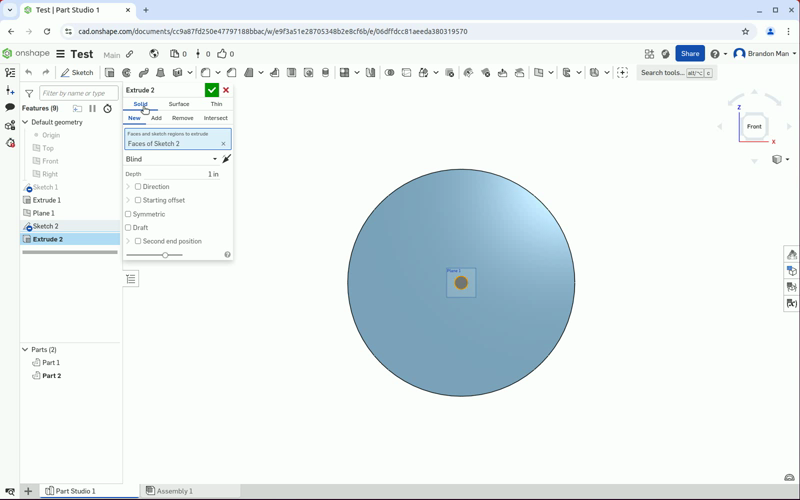
click(143, 106)
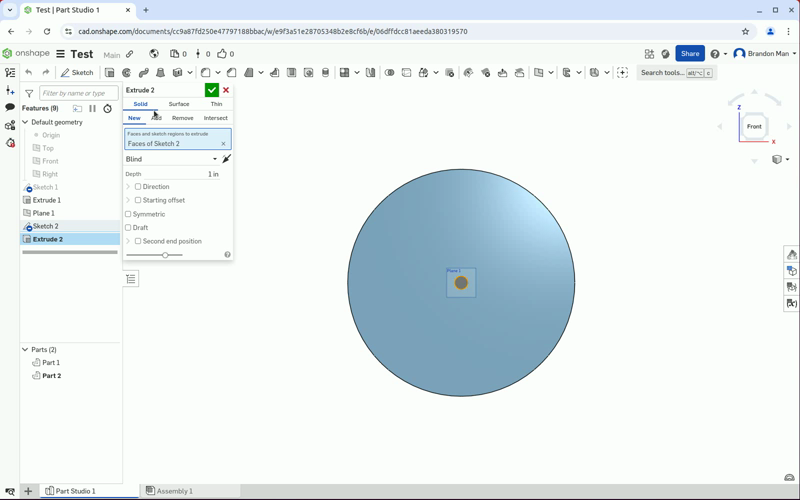
mouse_move(186, 120)
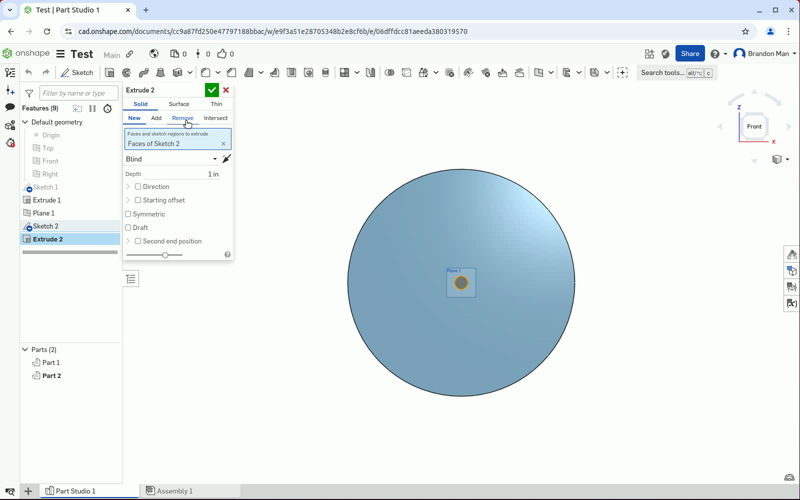
click(186, 120)
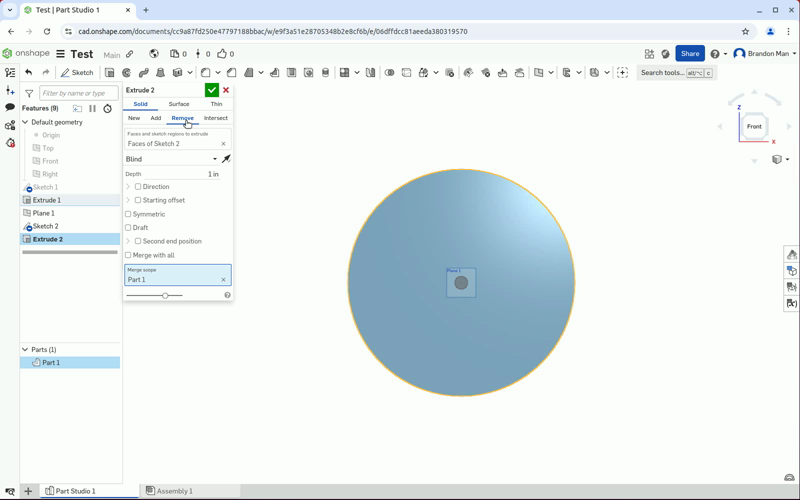
key(tab, 4)
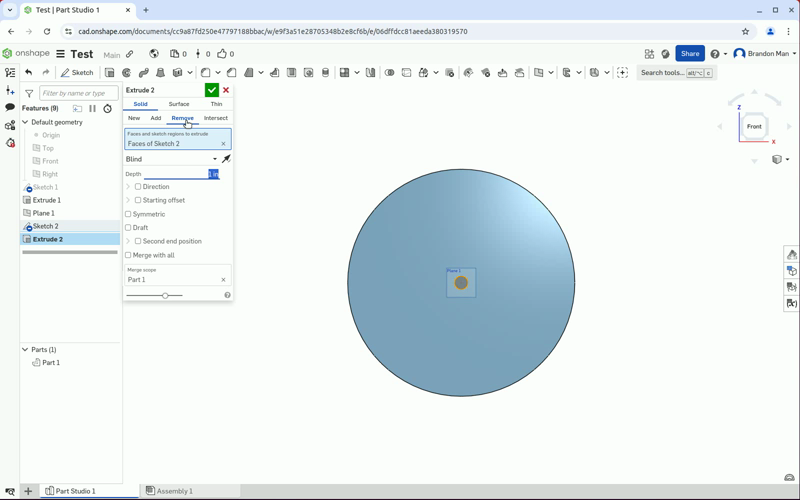
text(11.554)
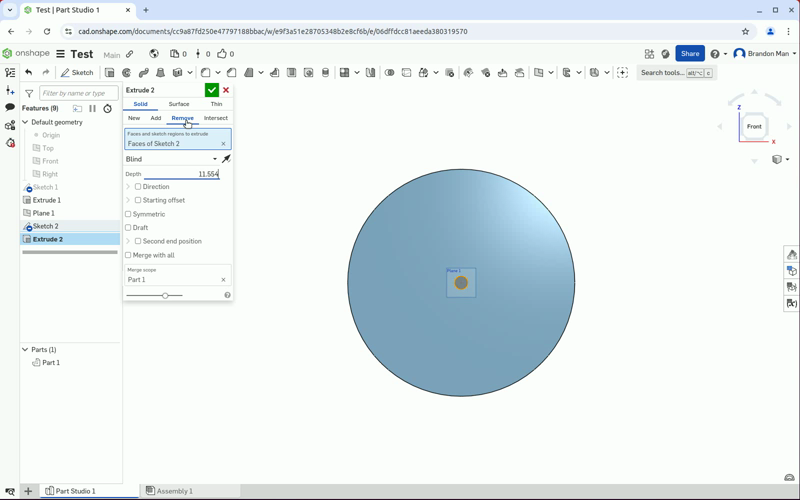
key(tab, 6)
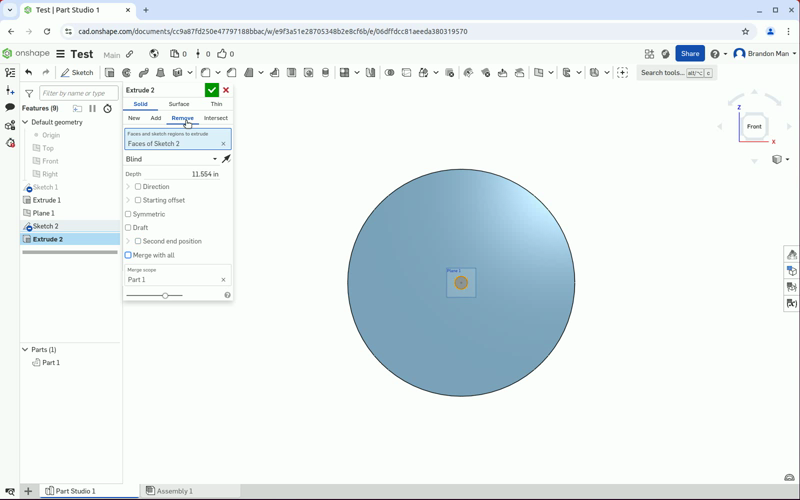
key(space)
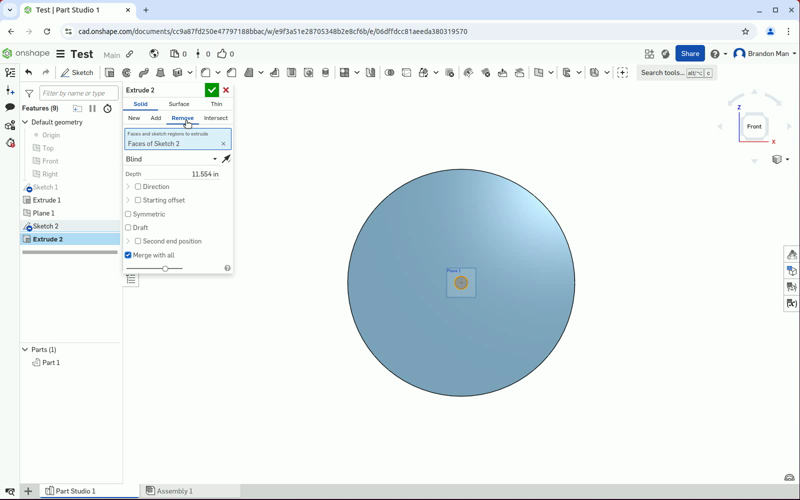
key(enter)
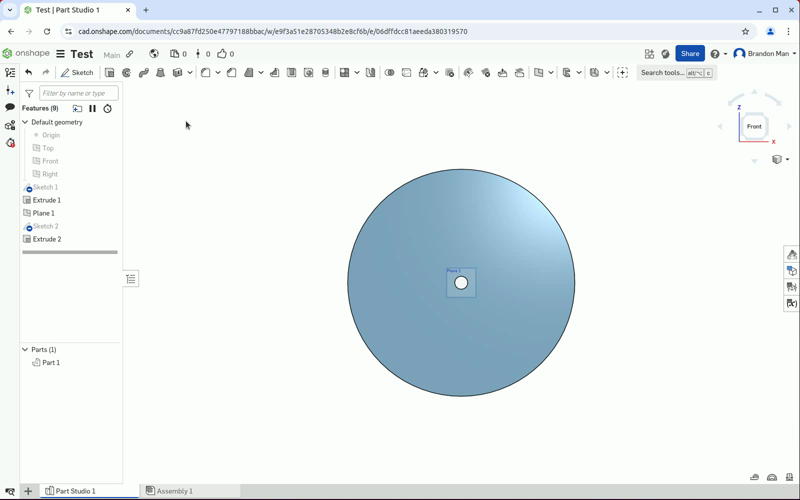
key(shift+h)
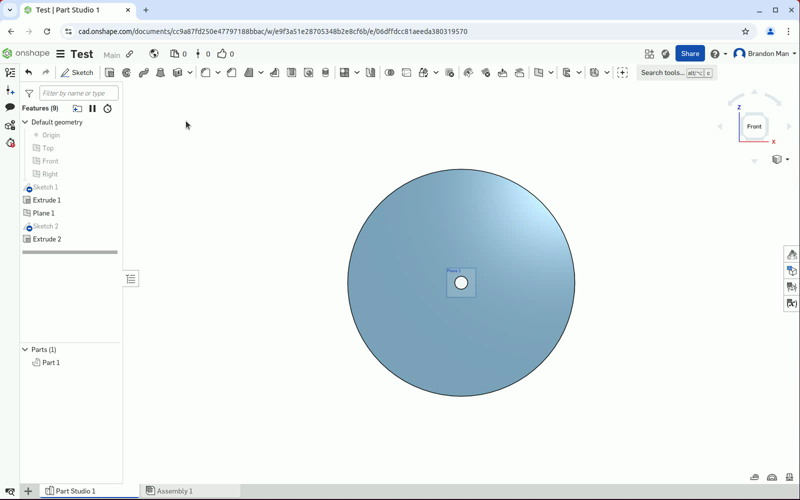
key(shift+h)
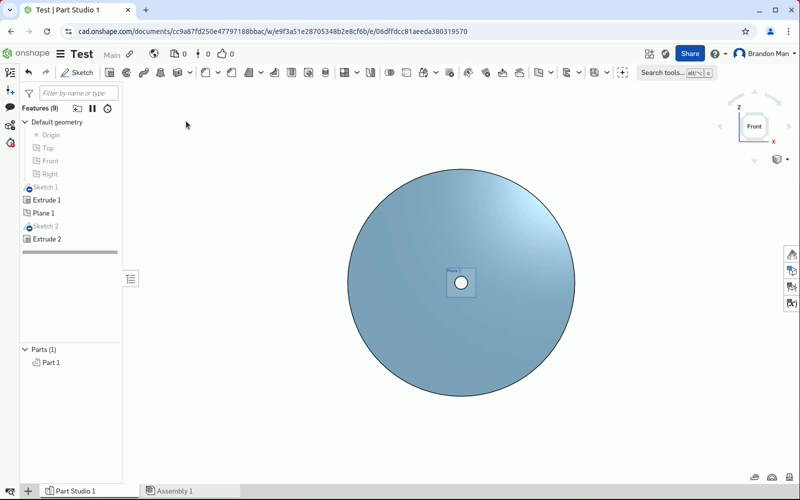
mouse_move(73, 189)
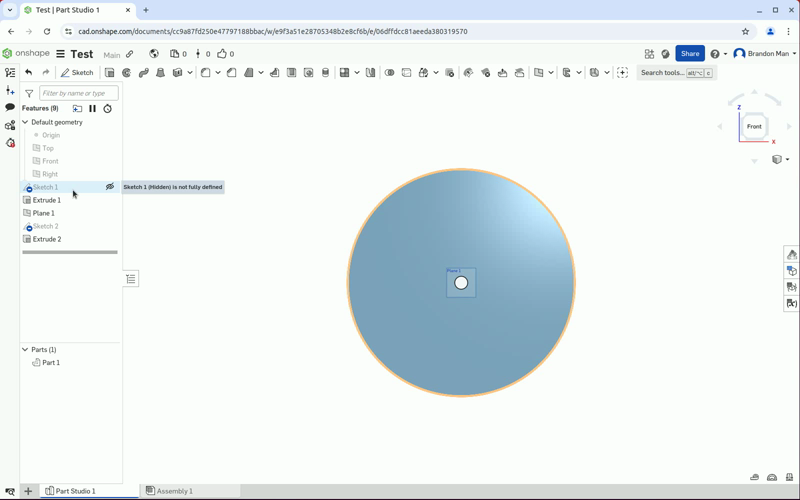
click(73, 189)
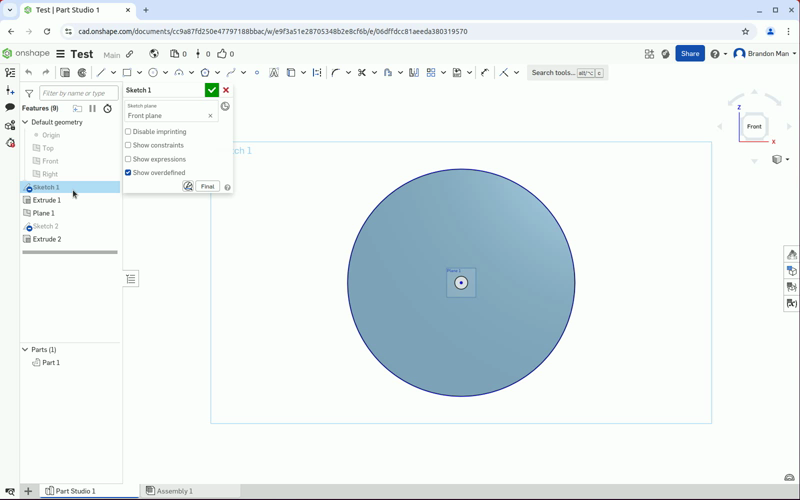
mouse_move(229, 92)
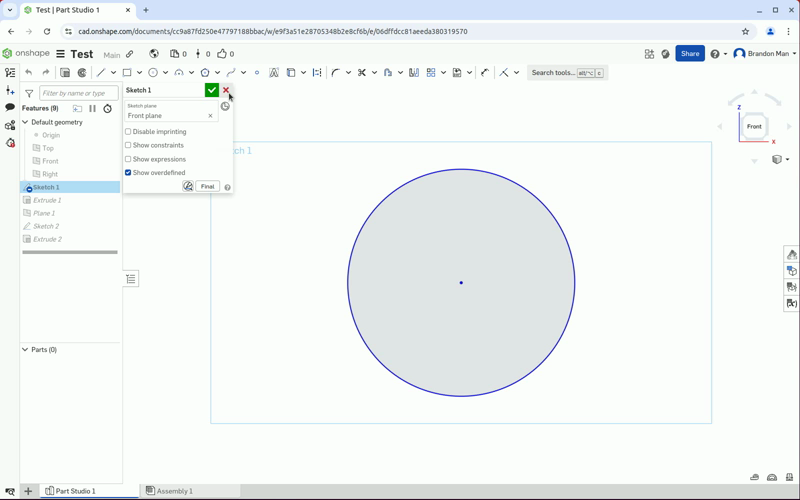
click(229, 92)
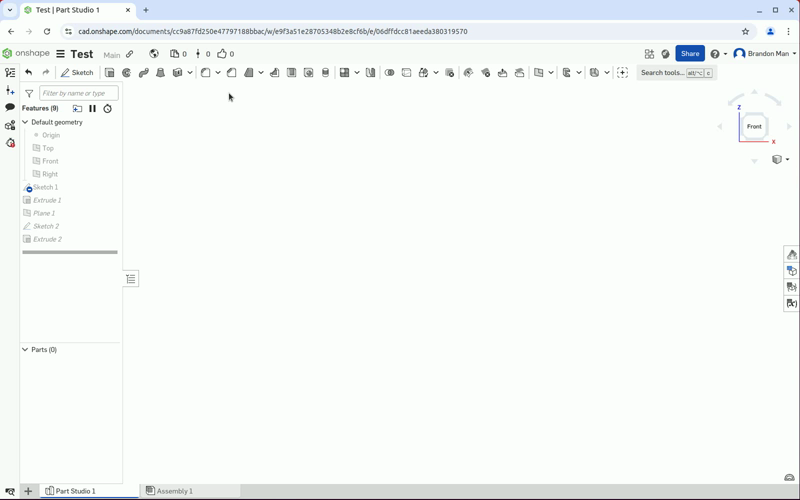
key(shift+s)
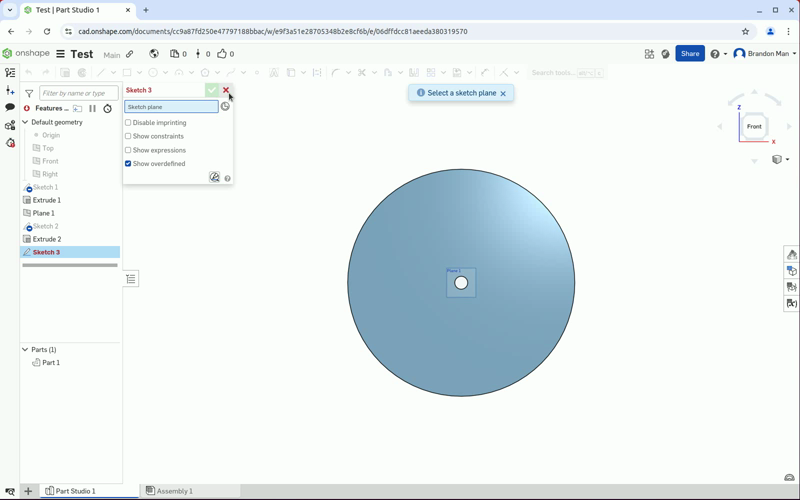
mouse_move(73, 215)
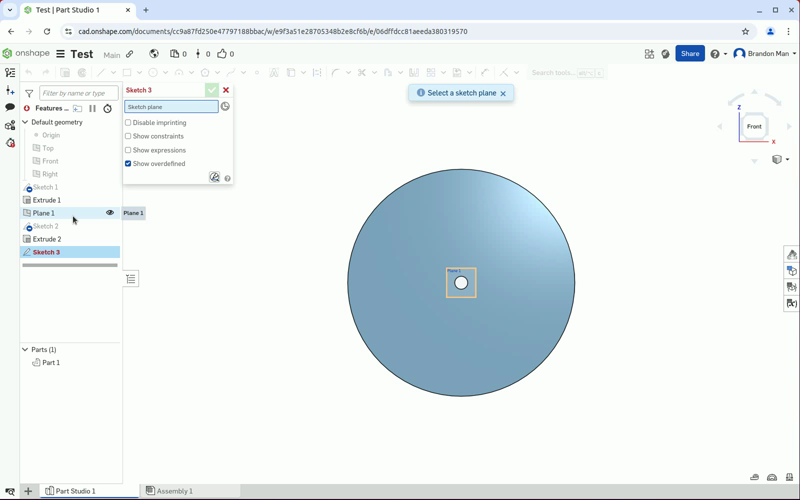
click(73, 215)
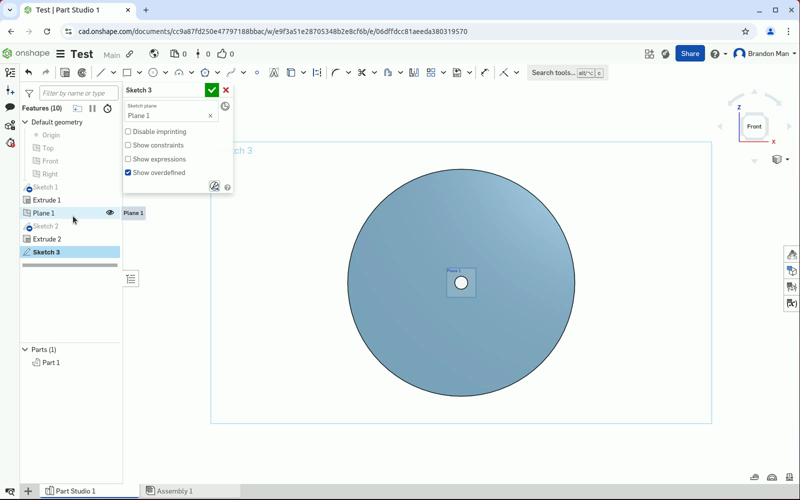
mouse_move(73, 352)
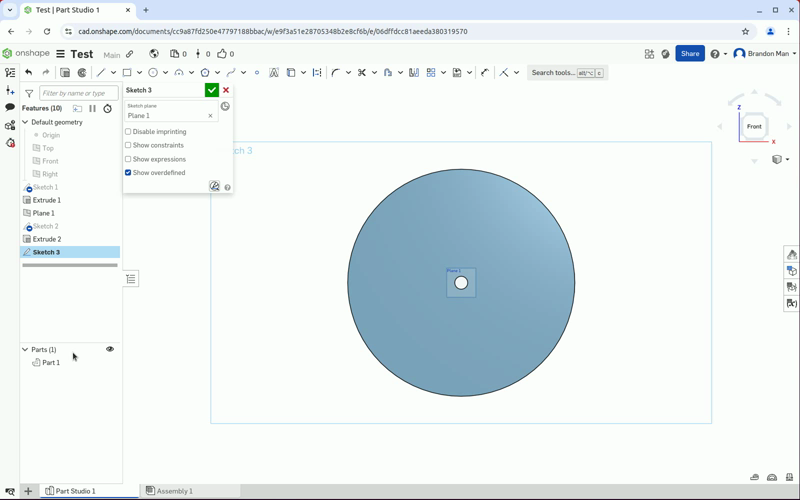
key(y)
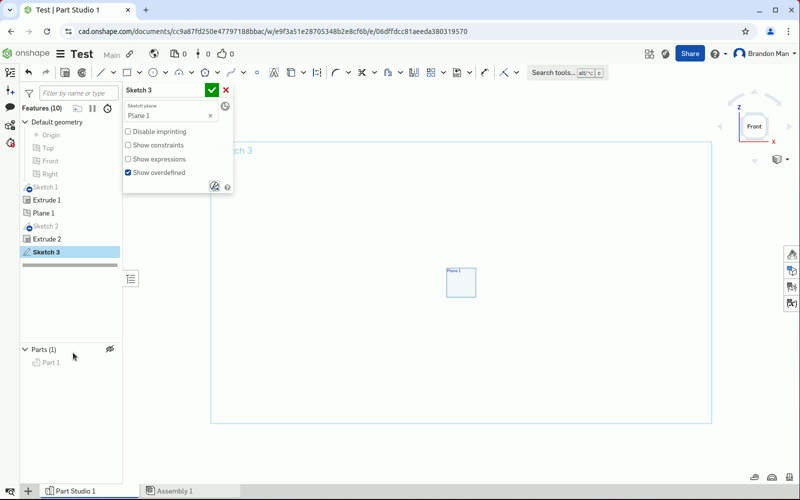
key(c)
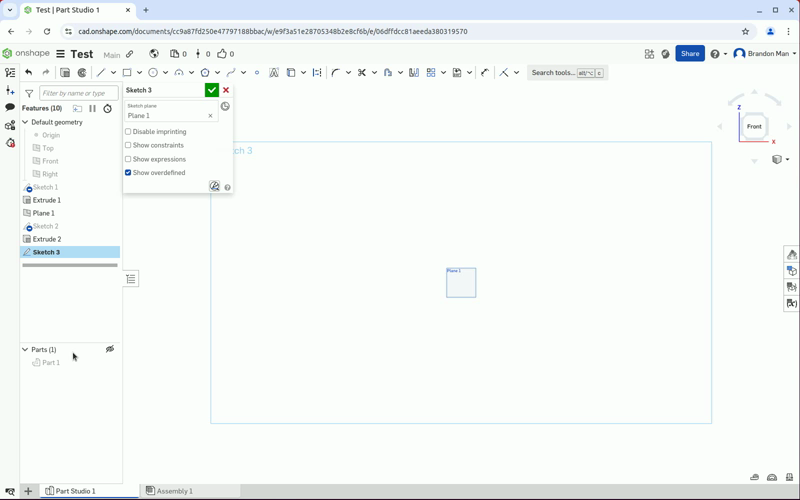
key_down(shift)
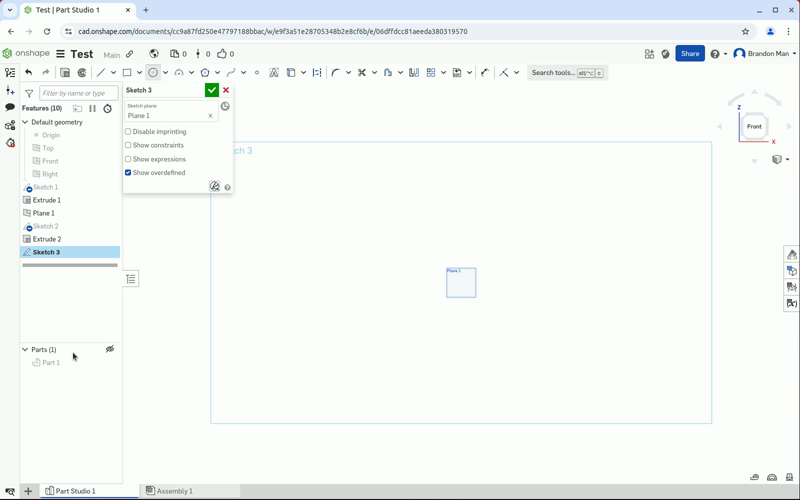
mouse_move(461, 282)
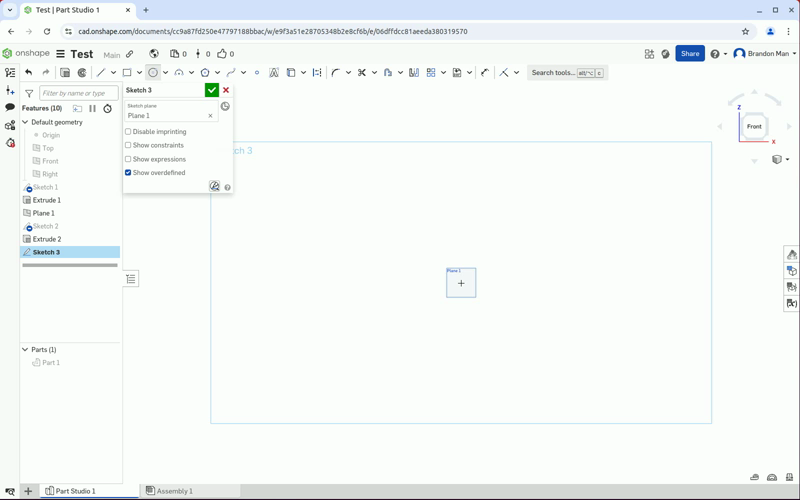
click(461, 282)
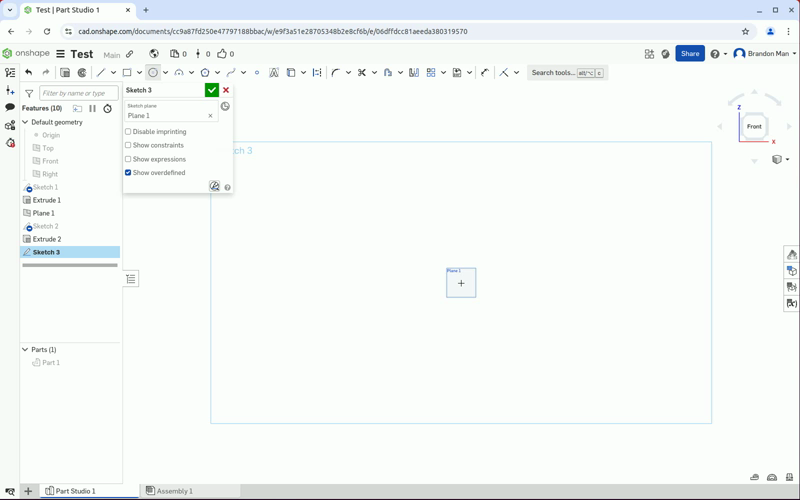
key_up(shift)
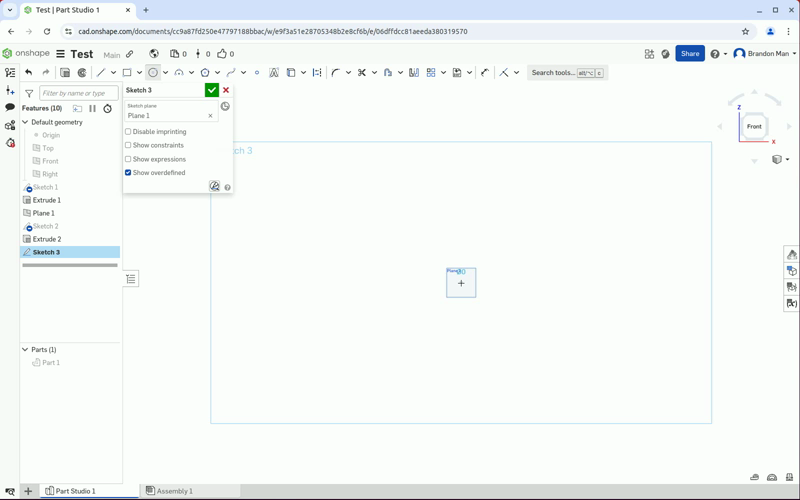
mouse_move(495, 282)
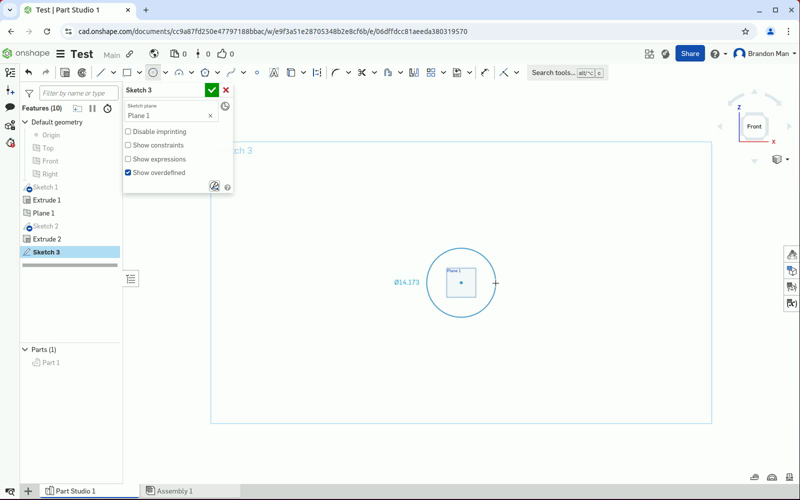
click(495, 282)
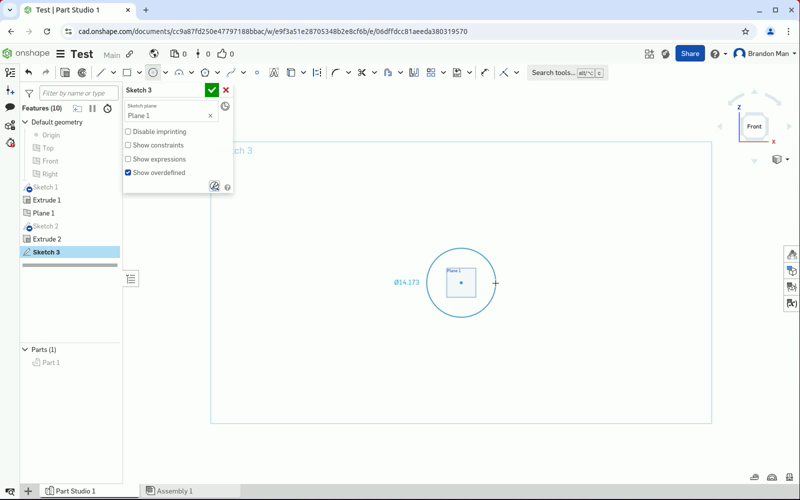
key(esc)
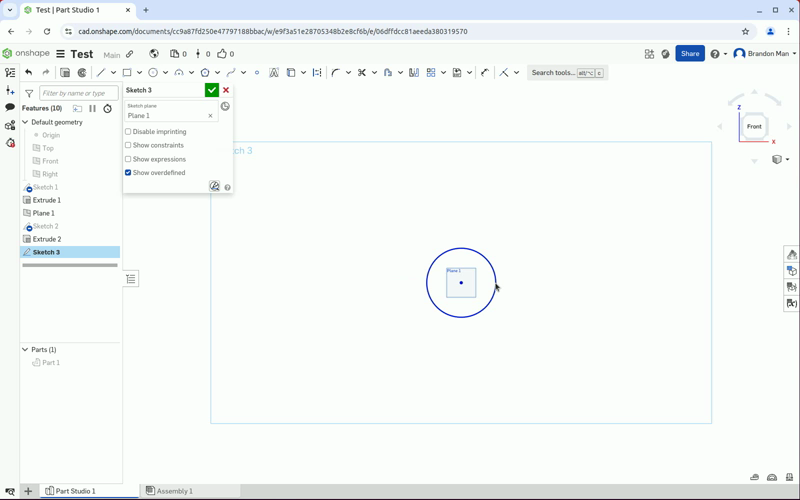
key(c)
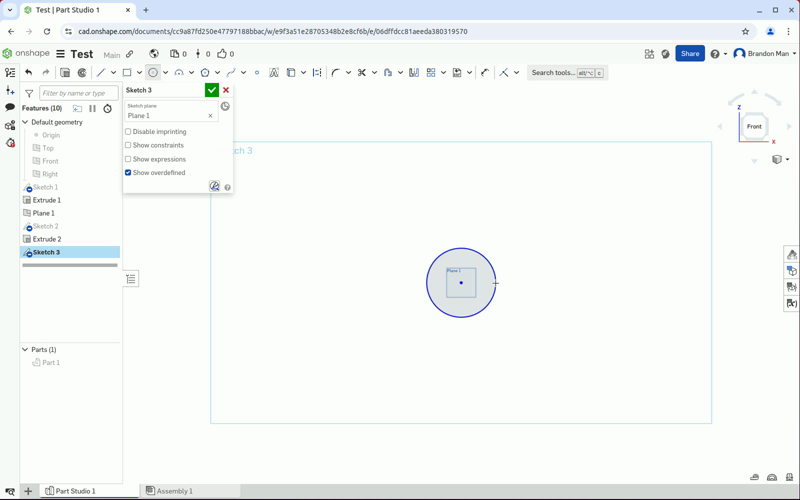
key_down(shift)
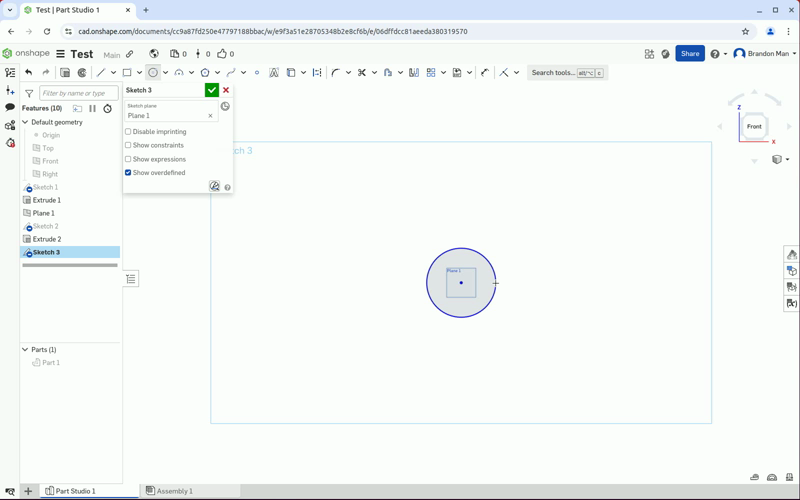
mouse_move(461, 282)
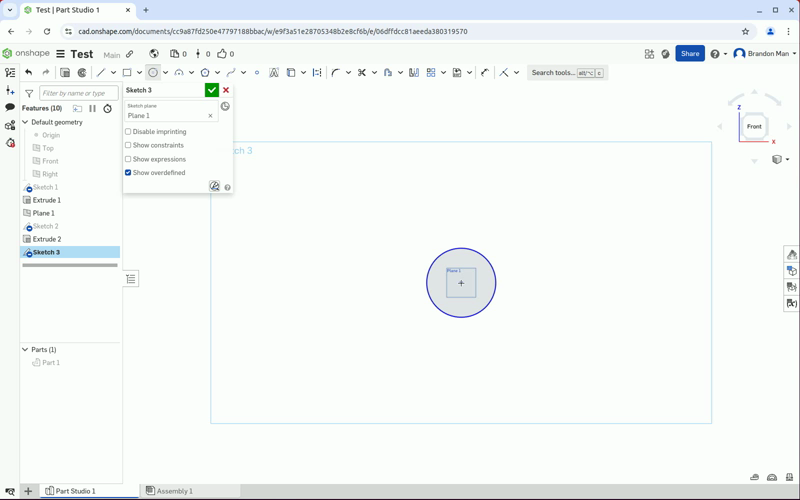
click(461, 282)
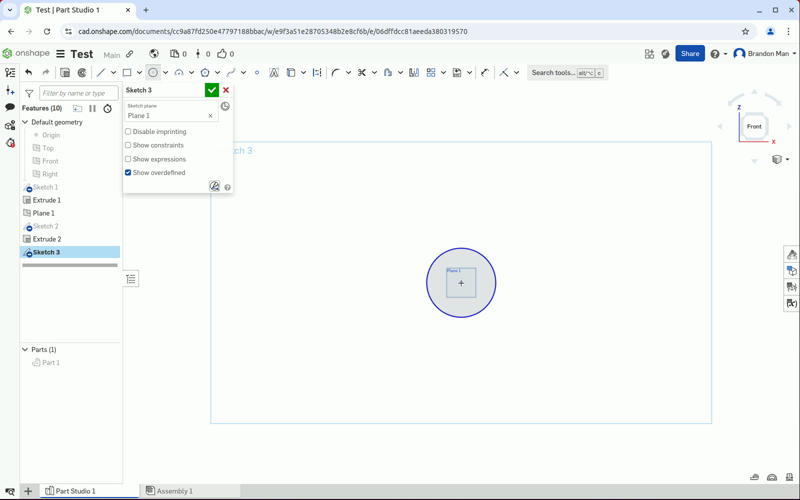
key_up(shift)
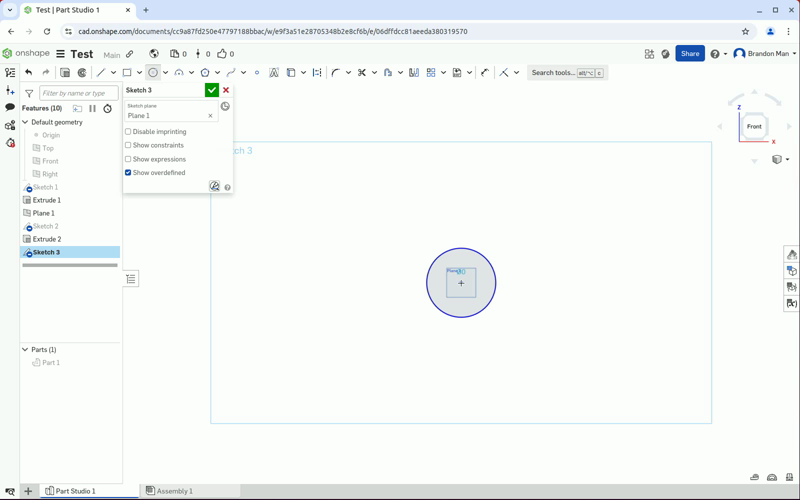
mouse_move(467, 282)
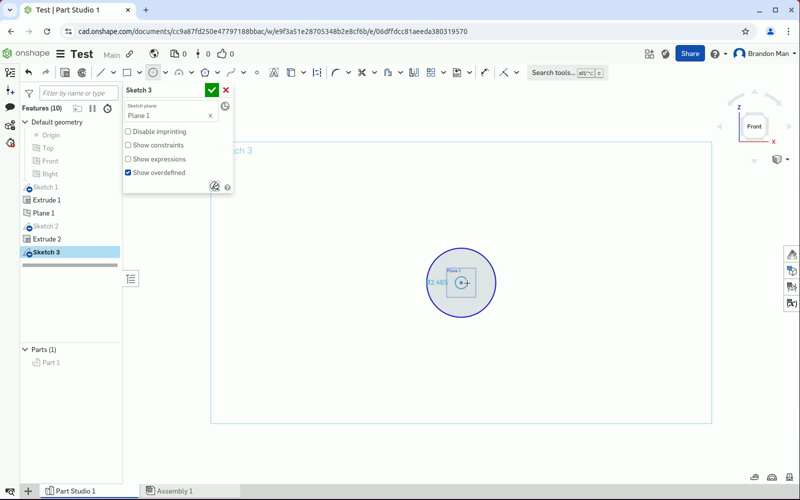
click(467, 282)
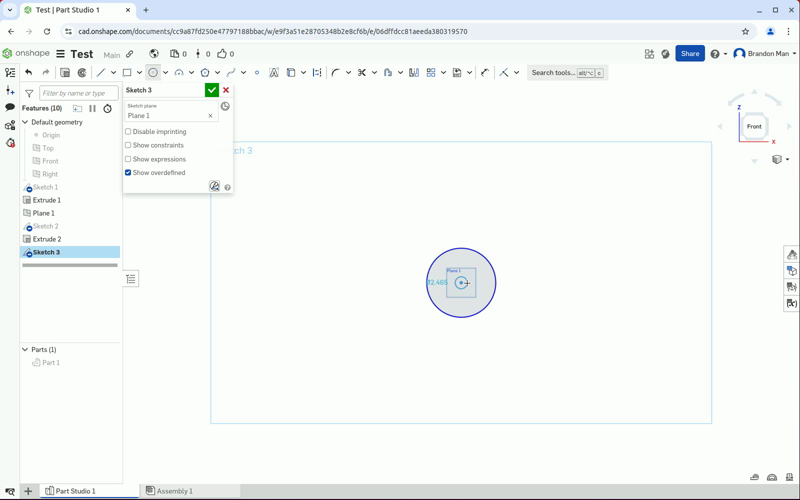
key(esc)
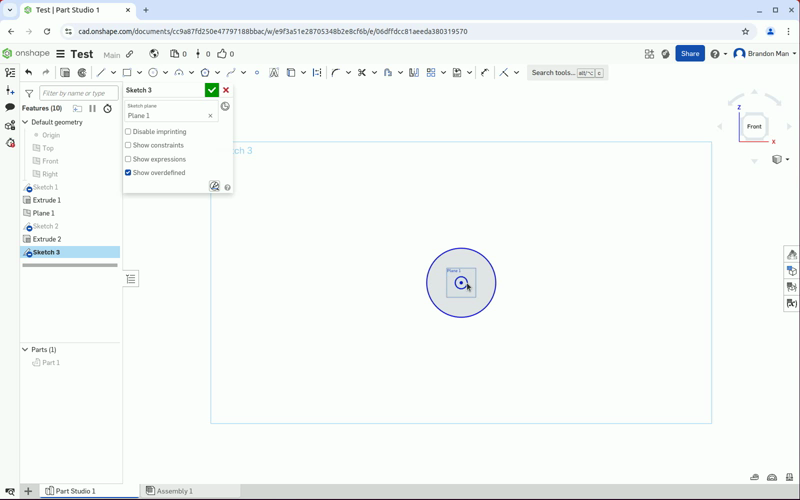
mouse_move(456, 268)
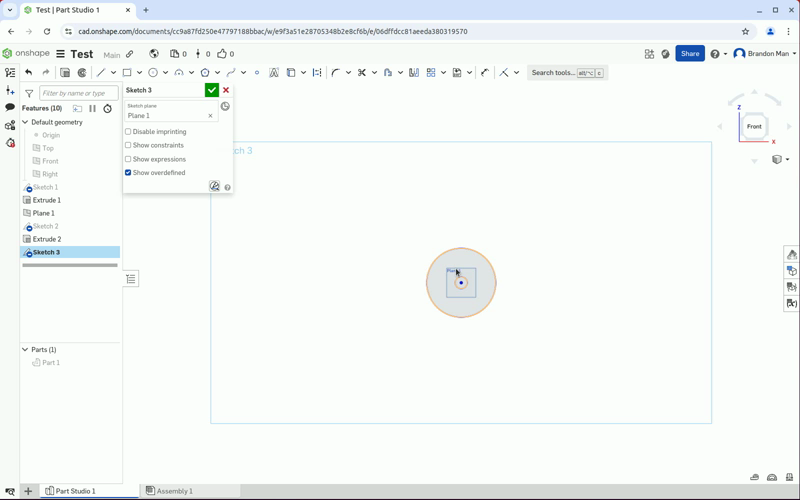
click(456, 268)
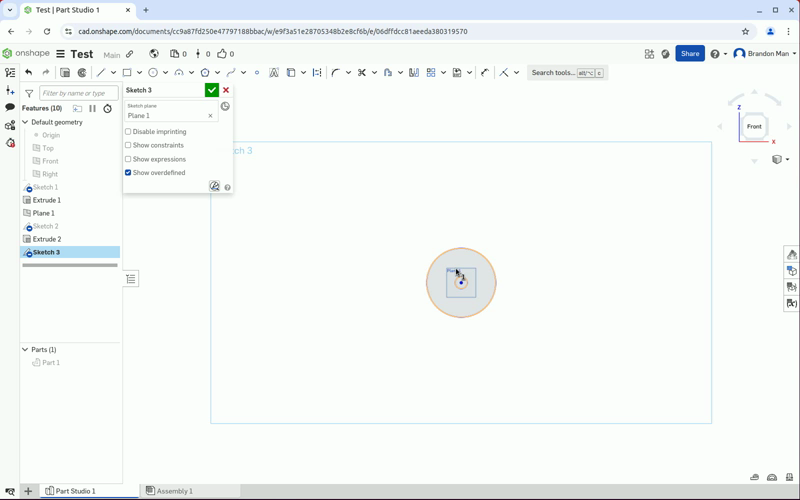
mouse_move(73, 352)
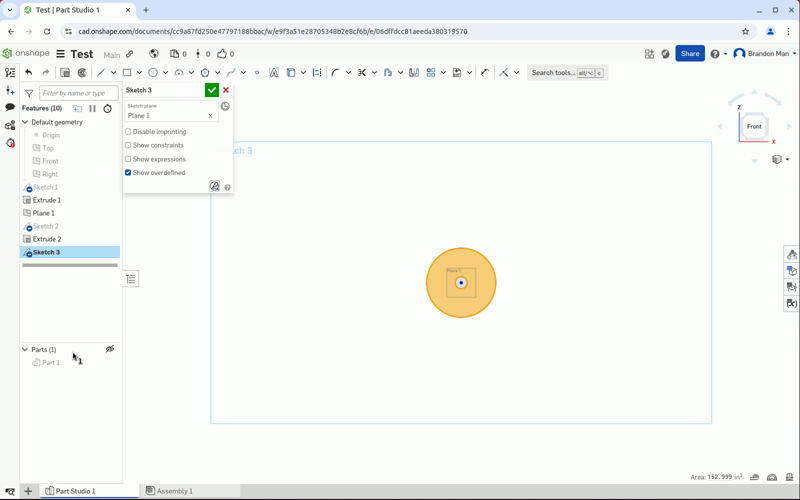
key(shift+y)
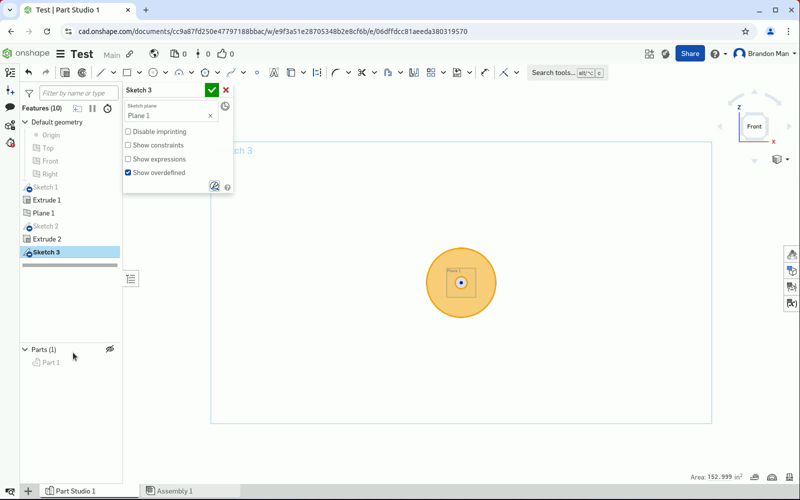
key(shift+e)
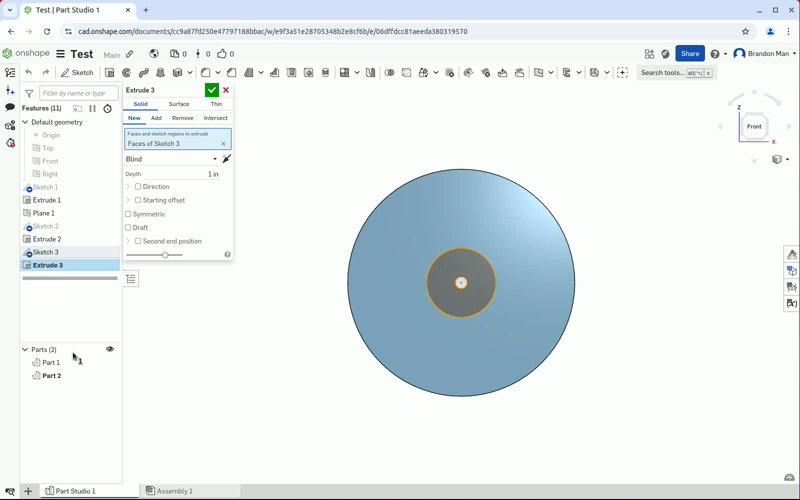
mouse_move(143, 106)
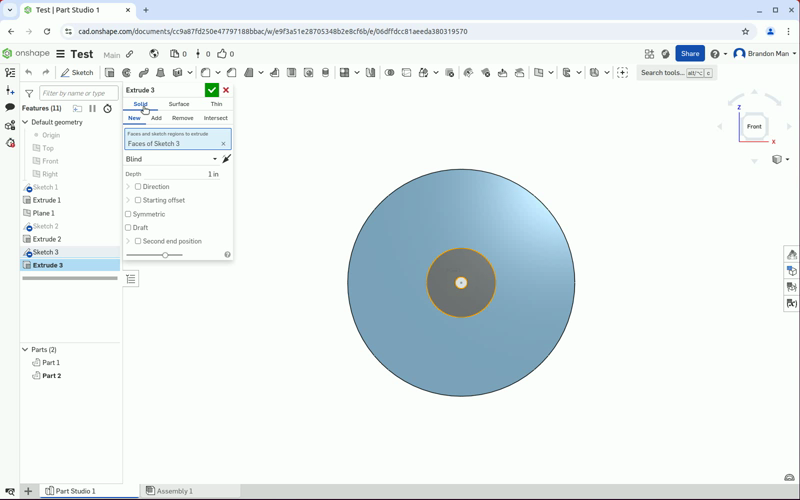
click(143, 106)
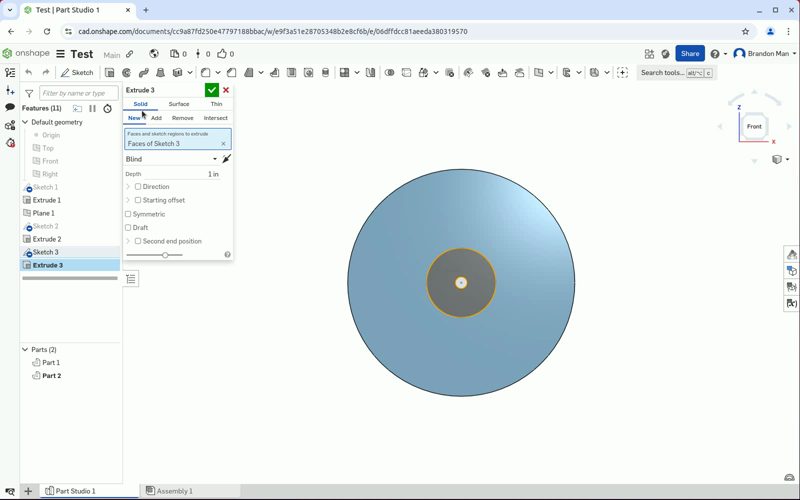
mouse_move(137, 120)
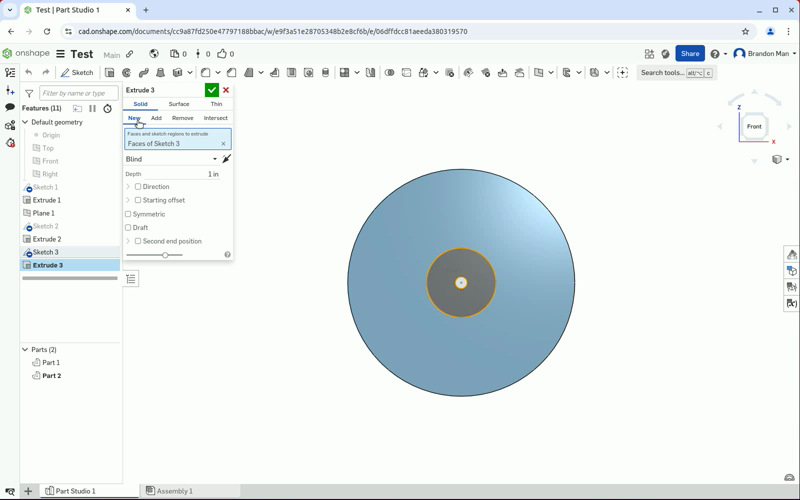
click(137, 120)
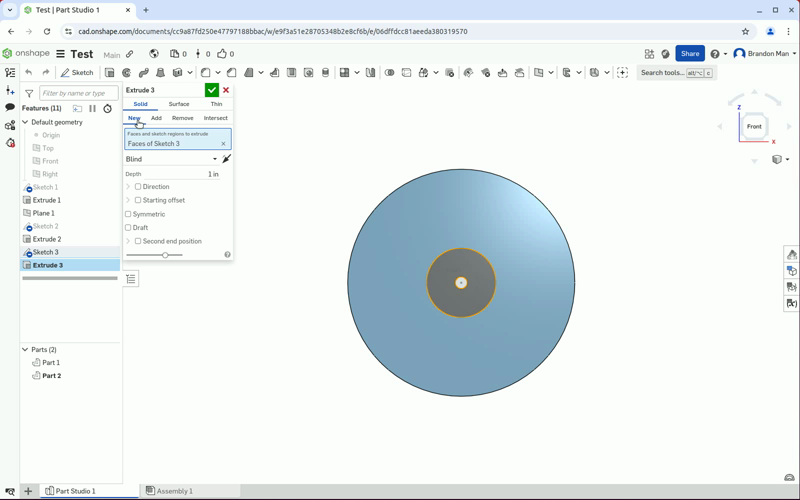
key(tab, 4)
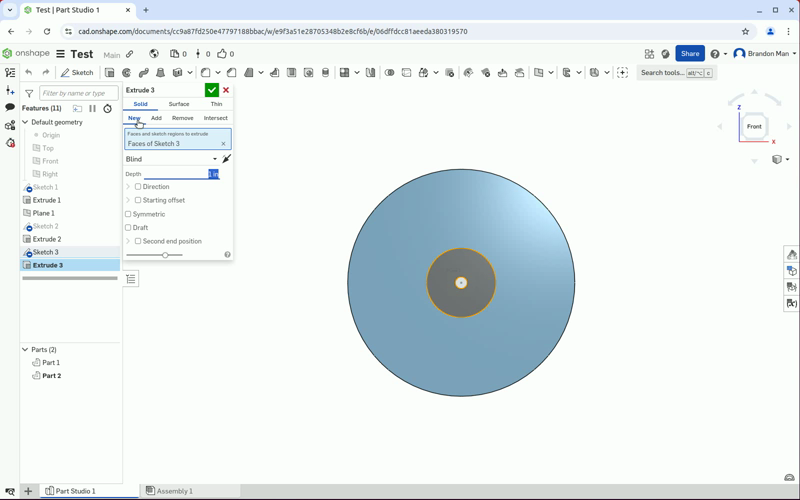
text(0.722)
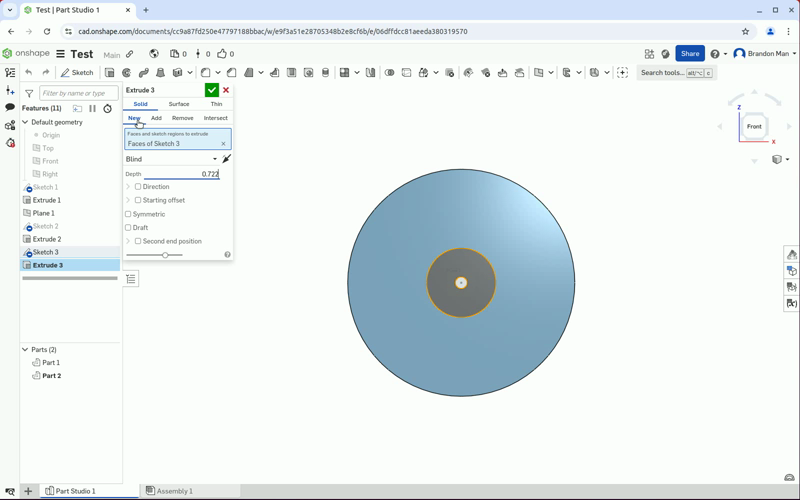
key(enter)
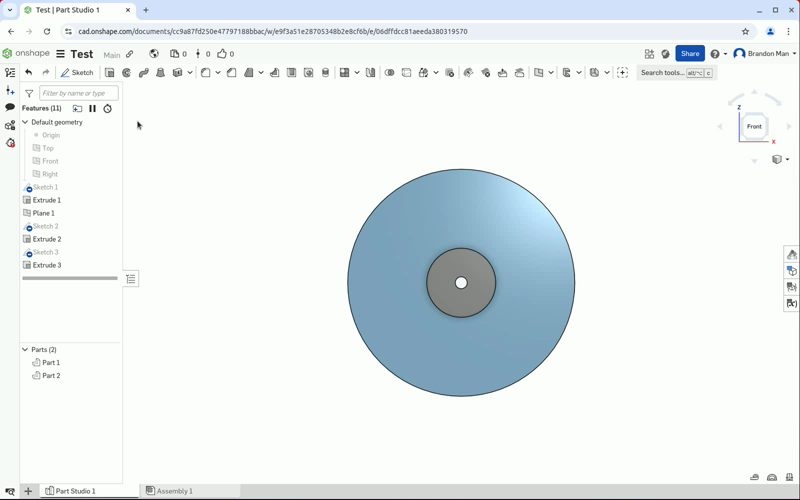
key(shift+h)
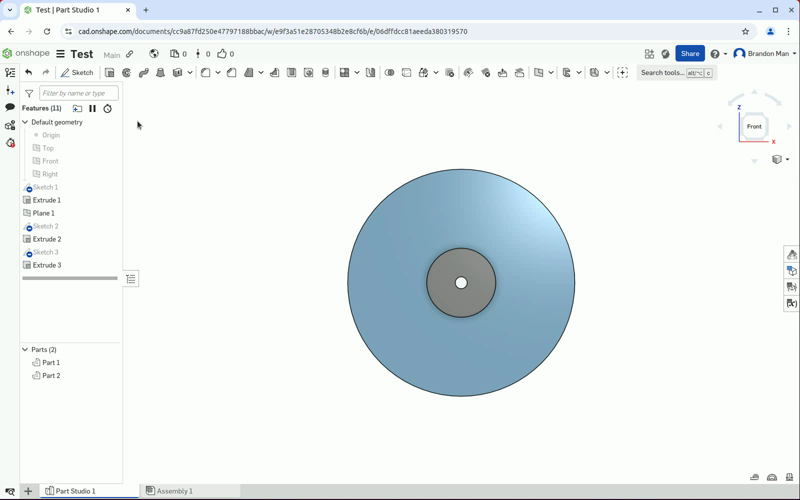
key(shift+h)
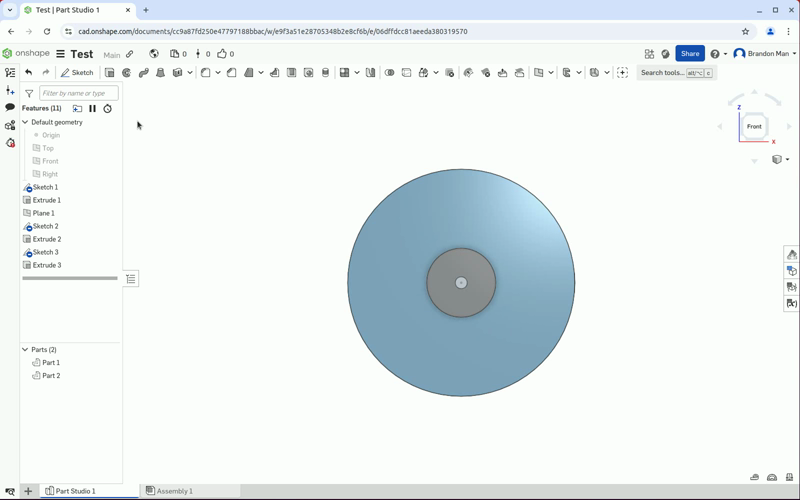
key(shift+7)
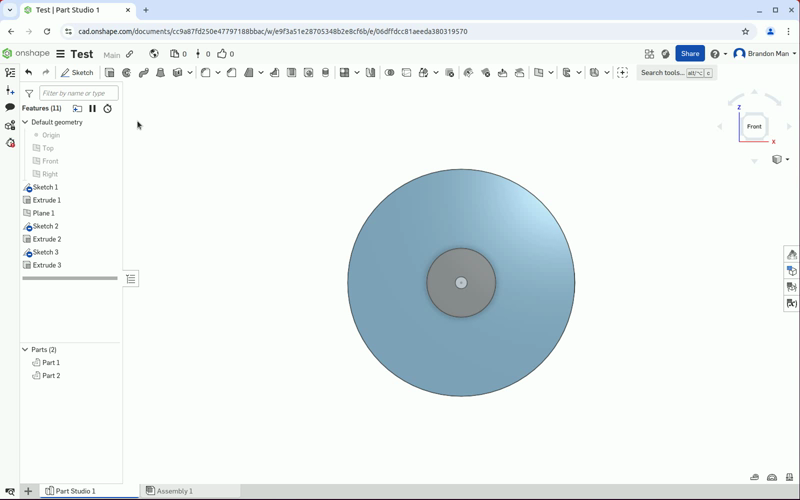
key(left, 2)
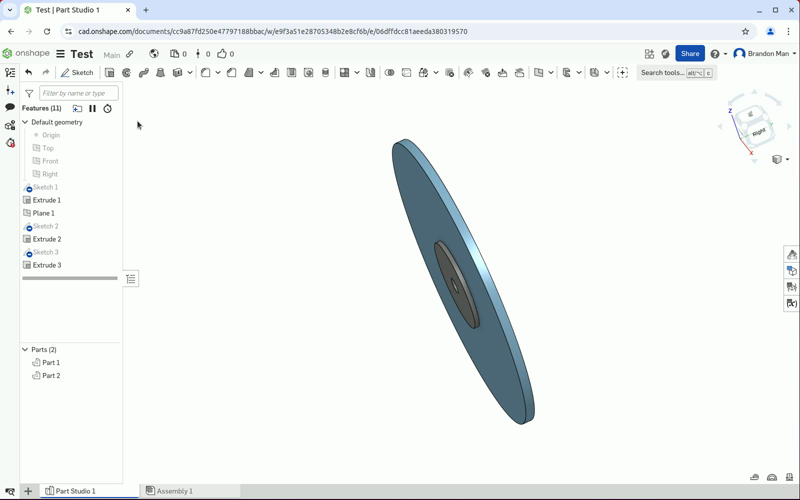
key(down, 2)
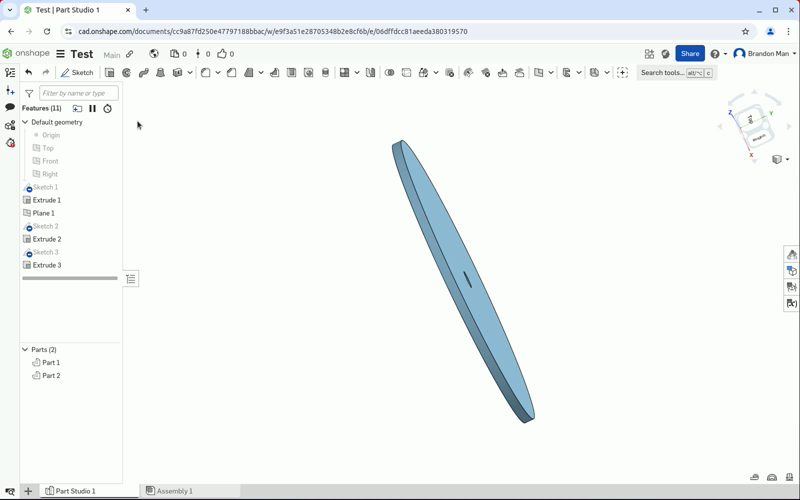
key(up, 2)
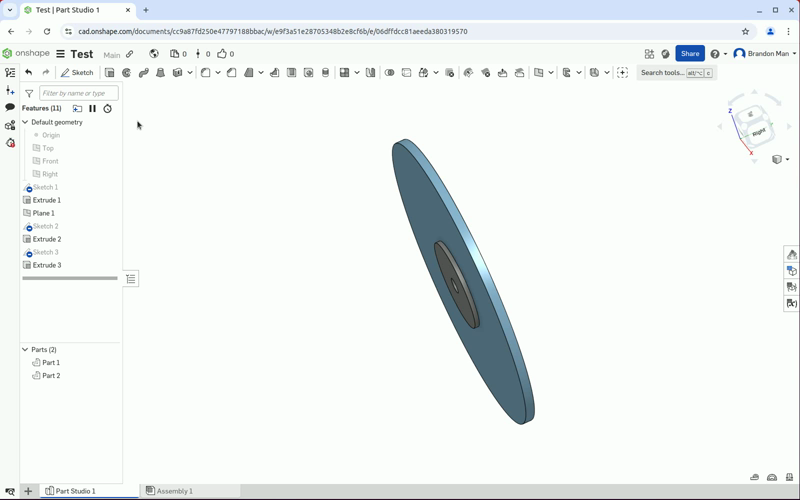
key(right, 2)
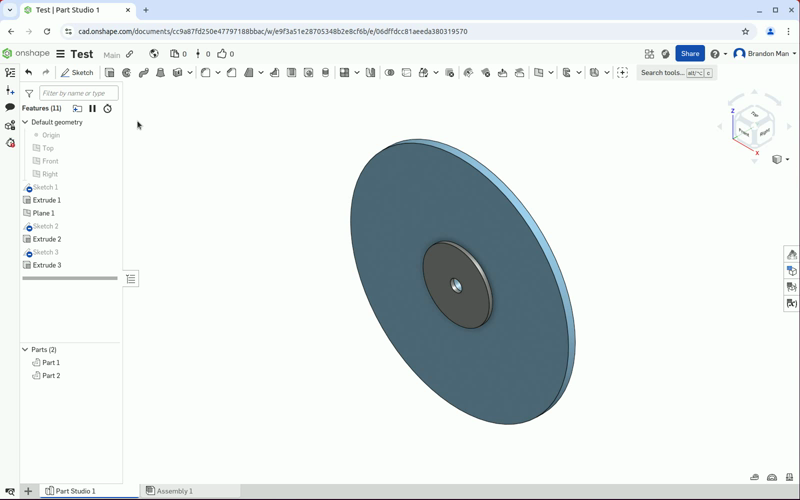
mouse_move(73, 189)
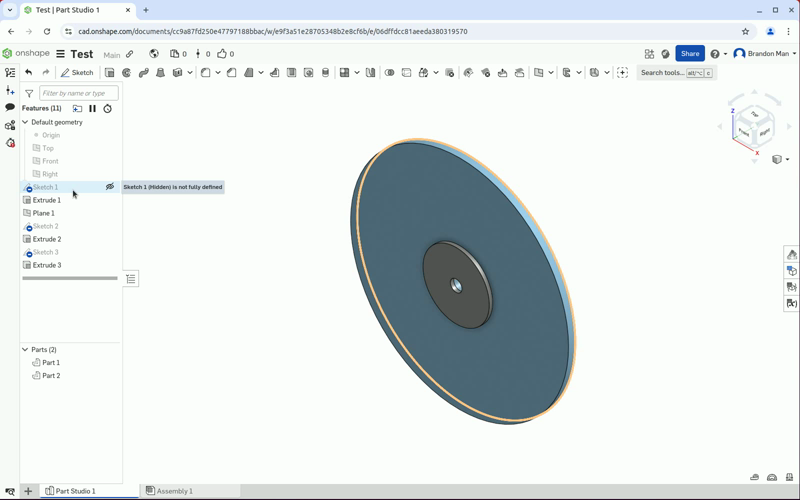
click(73, 189)